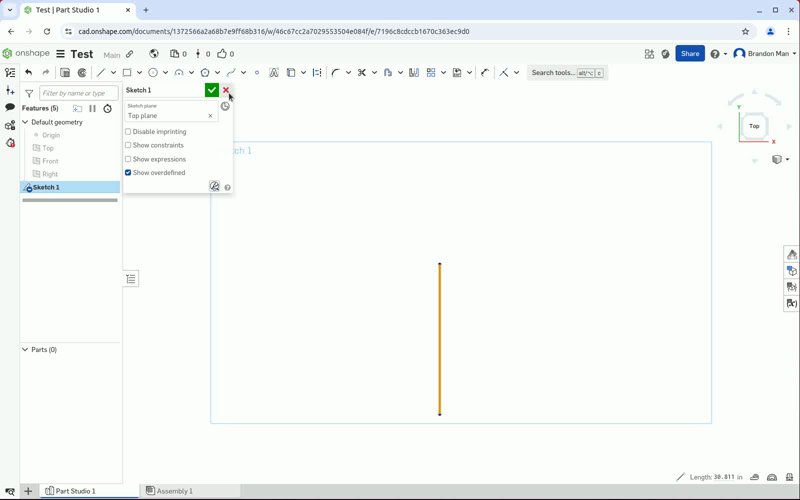
key(shift+h)
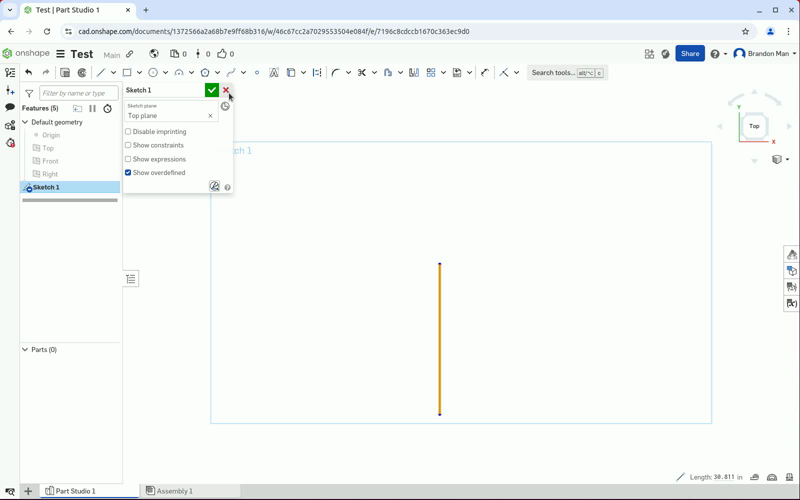
key(shift+s)
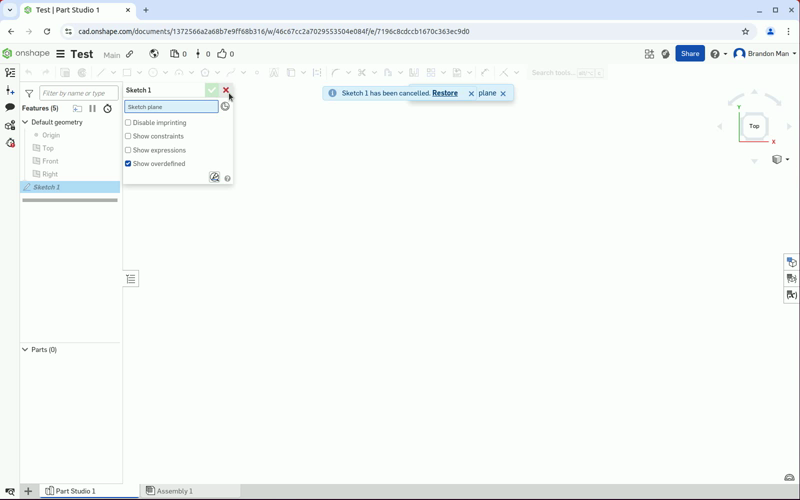
mouse_move(73, 150)
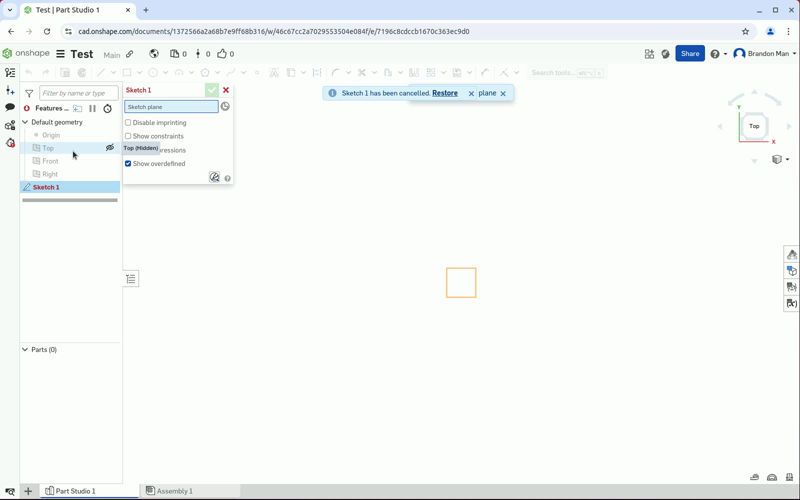
click(73, 150)
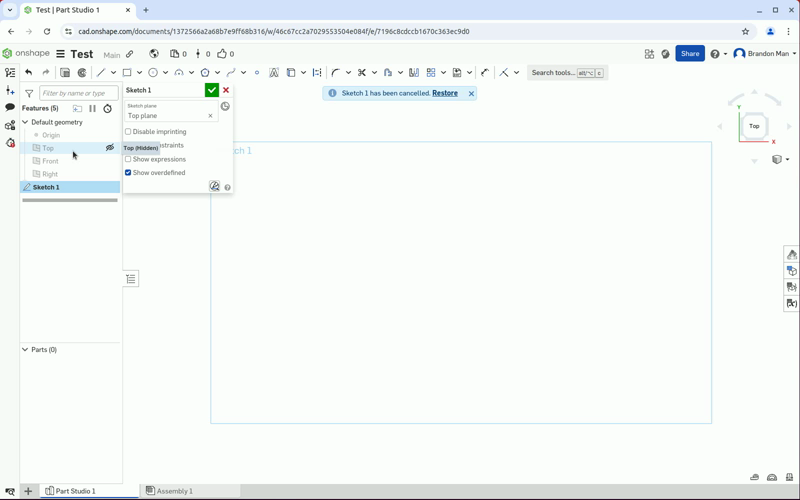
mouse_move(73, 352)
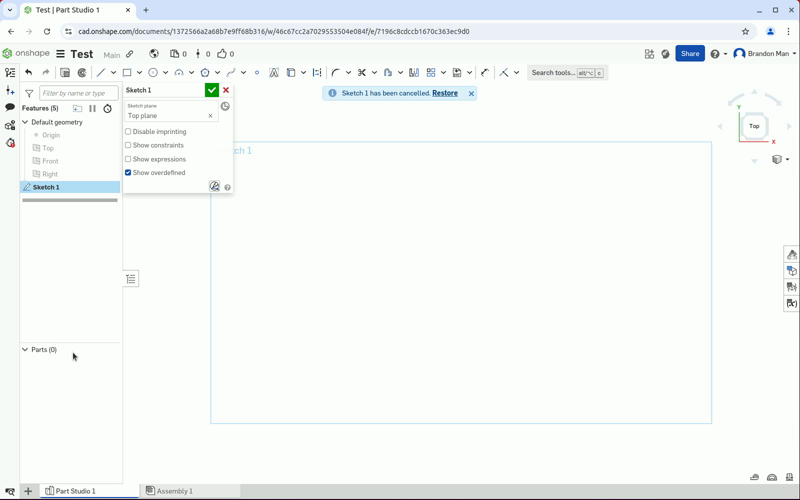
key(y)
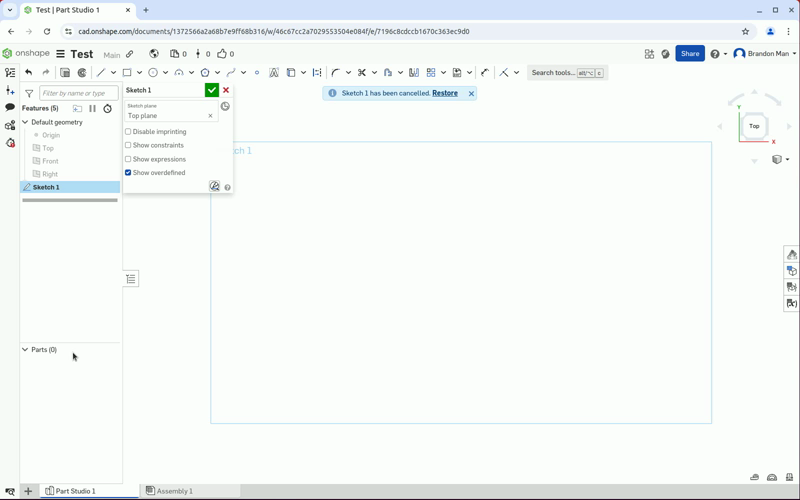
key(l)
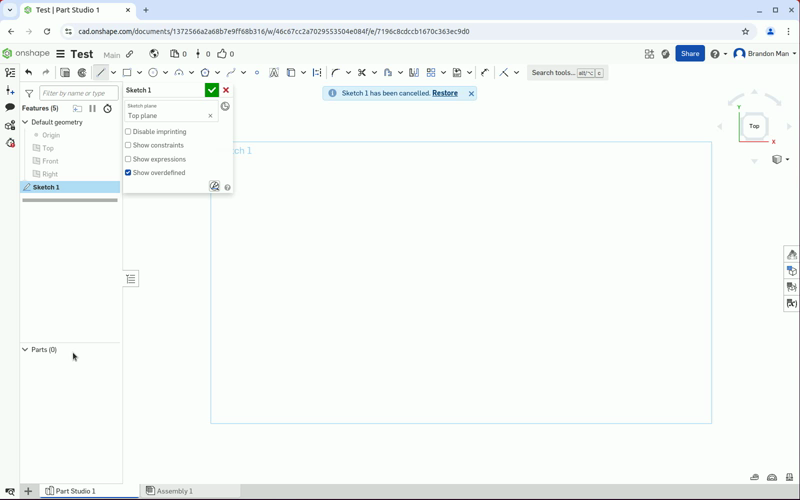
key_down(shift)
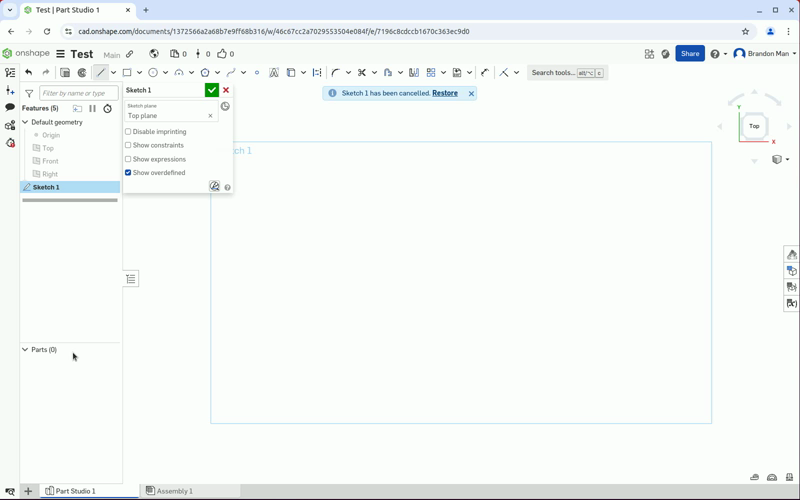
mouse_move(447, 308)
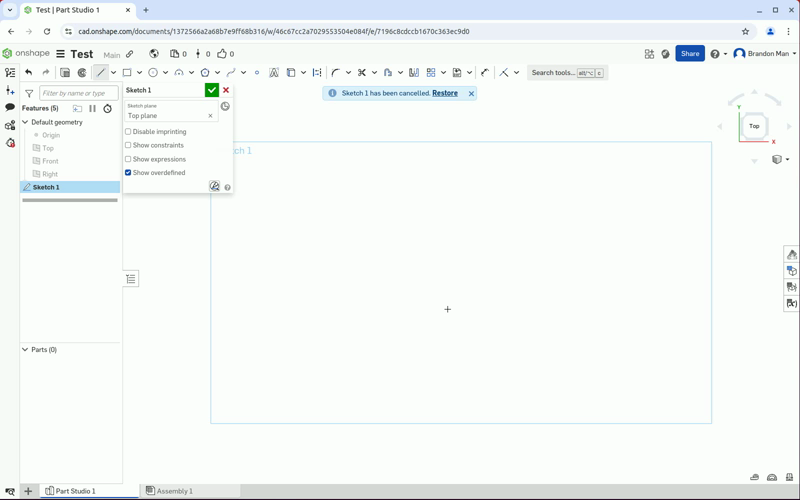
click(447, 308)
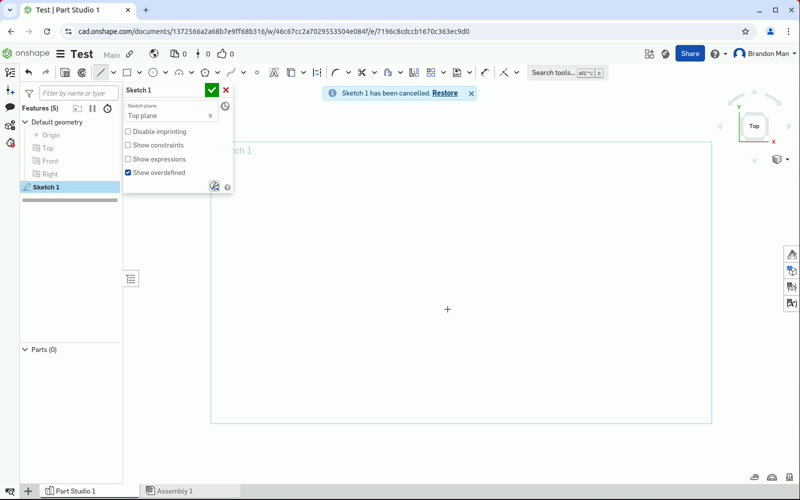
key_up(shift)
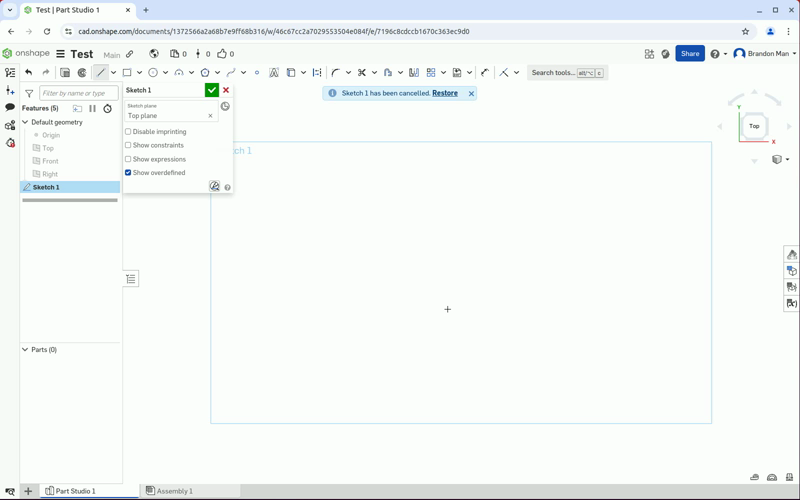
key_down(shift)
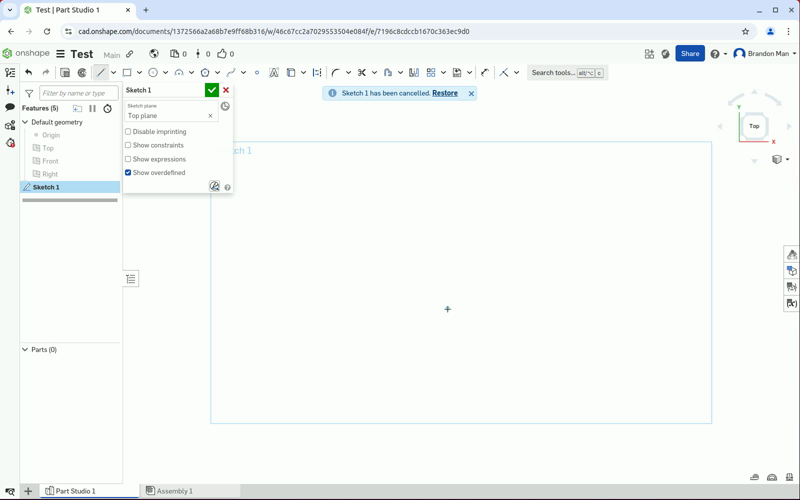
mouse_move(477, 308)
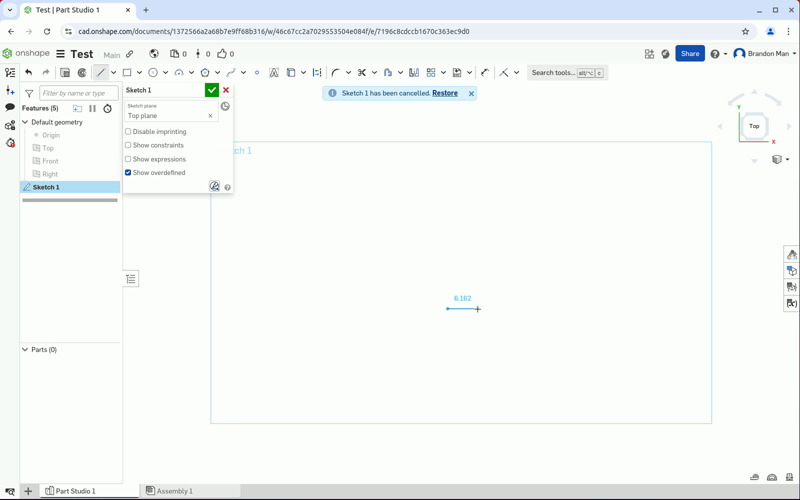
mouse_move(474, 308)
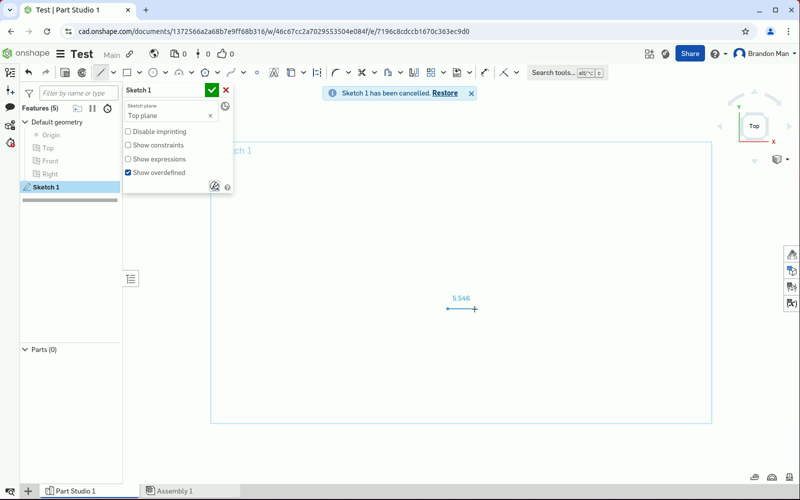
click(474, 308)
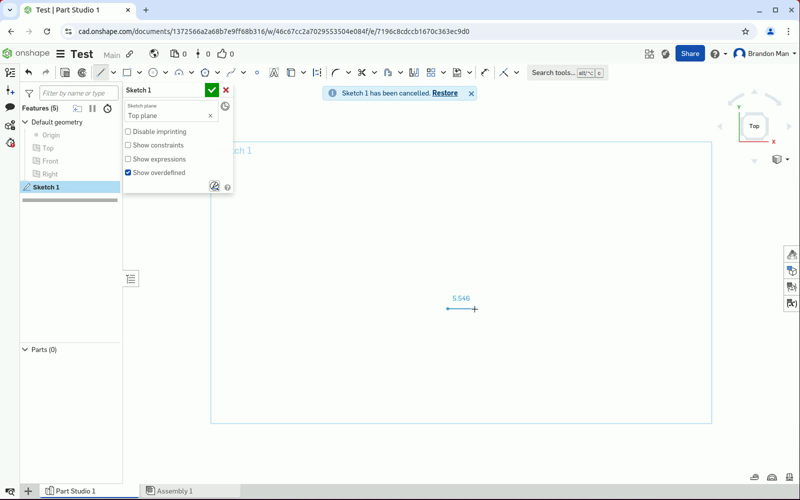
key_up(shift)
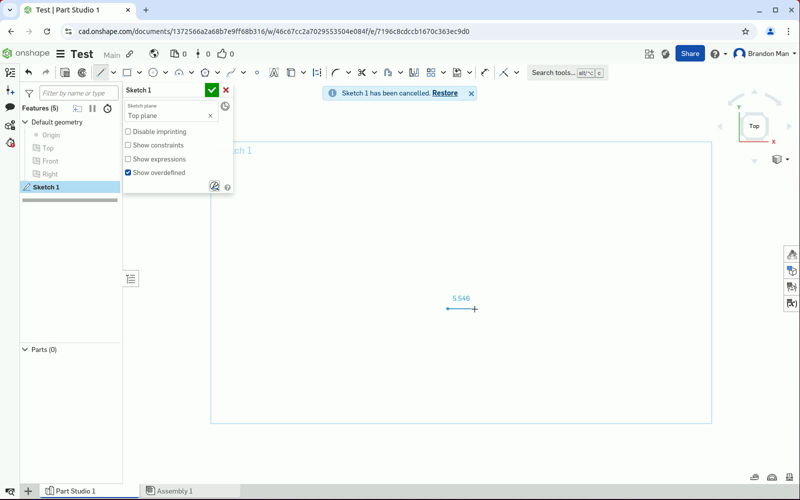
key_down(shift)
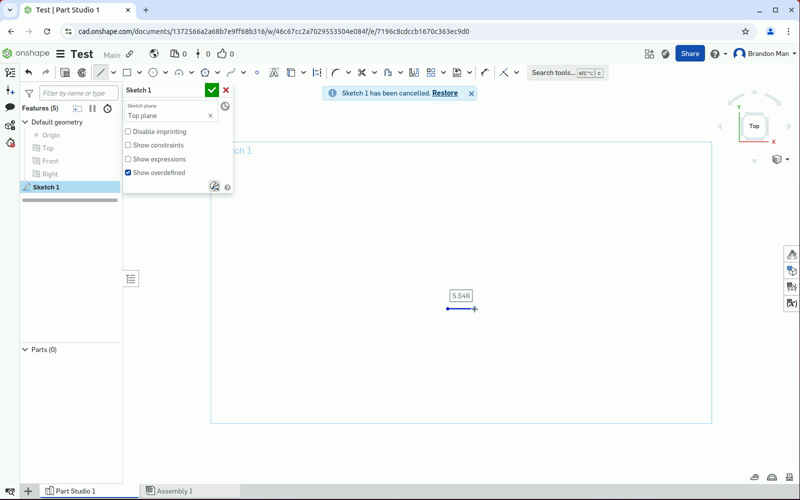
mouse_move(504, 308)
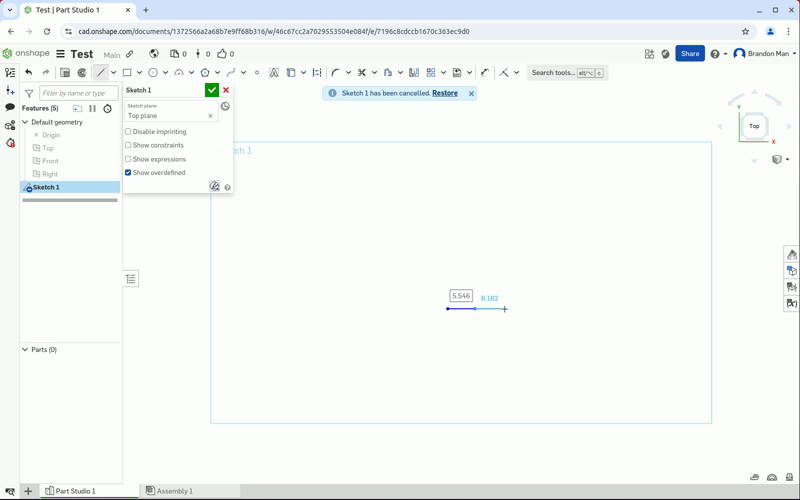
mouse_move(474, 282)
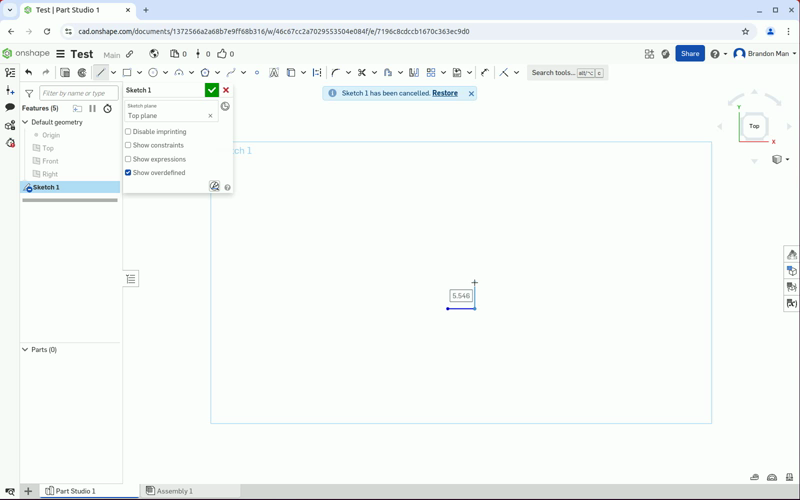
click(474, 282)
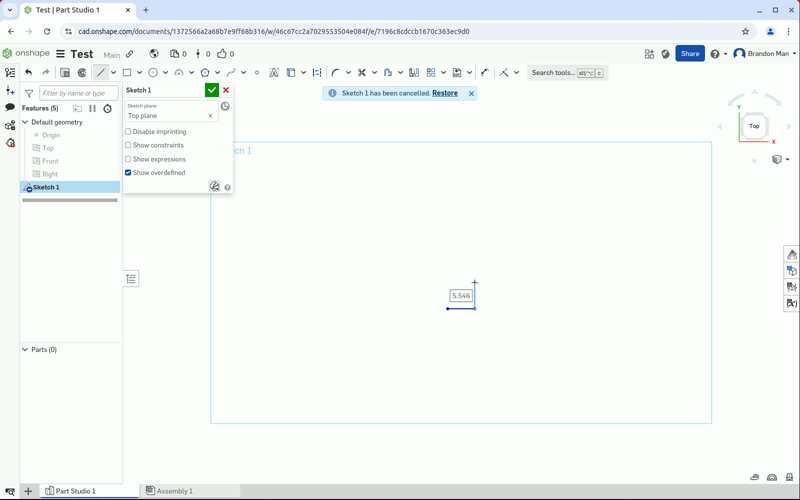
key_up(shift)
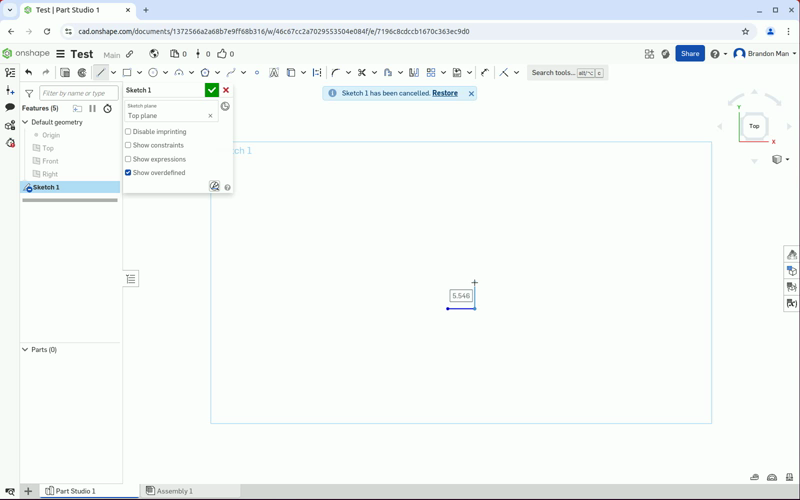
key_down(shift)
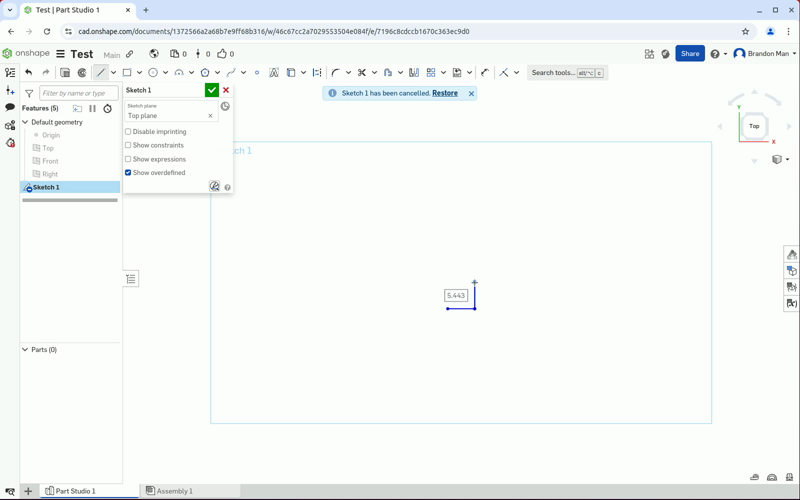
mouse_move(504, 282)
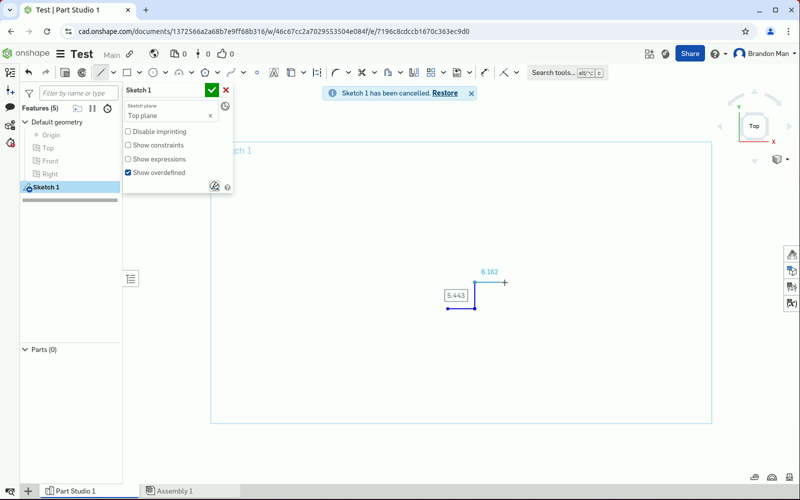
mouse_move(447, 282)
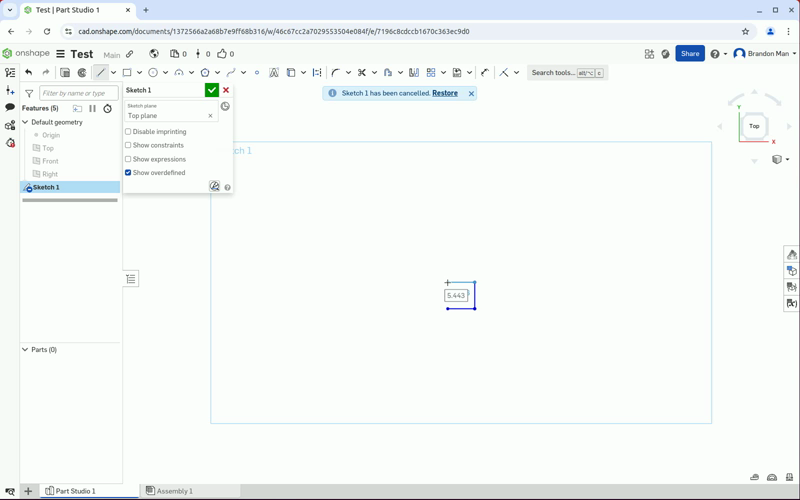
click(447, 282)
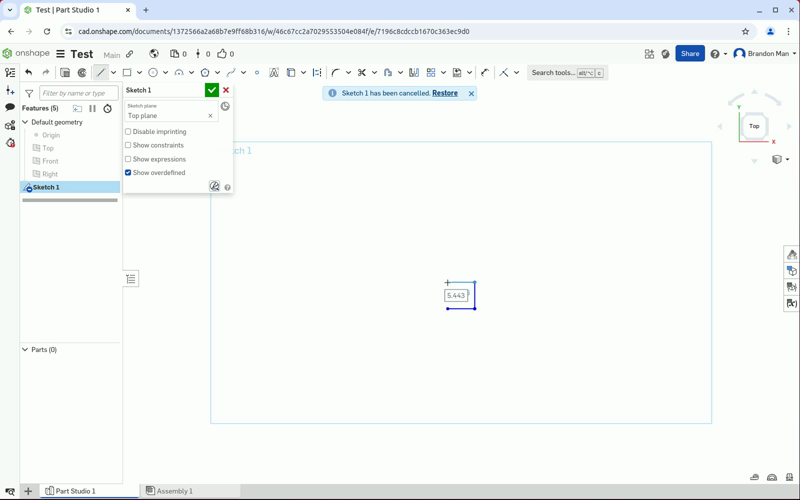
key_up(shift)
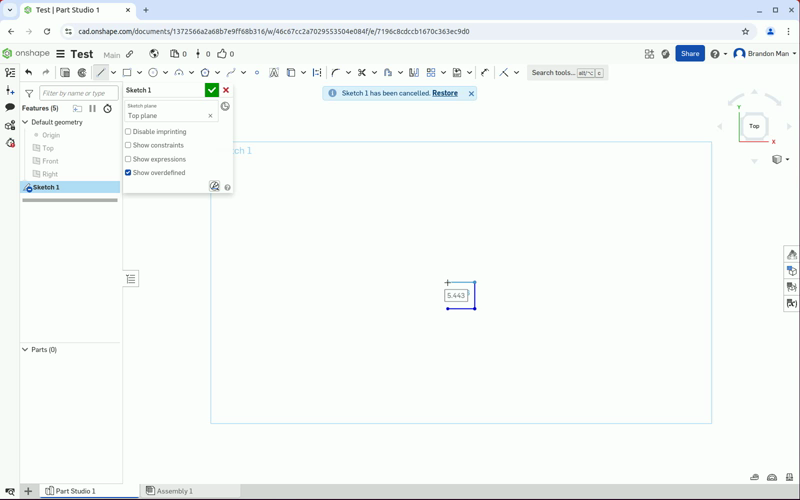
mouse_move(477, 282)
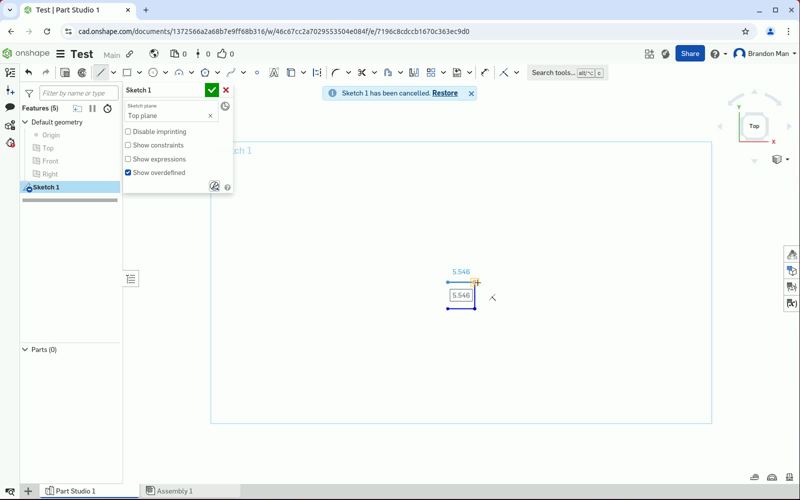
key_down(shift)
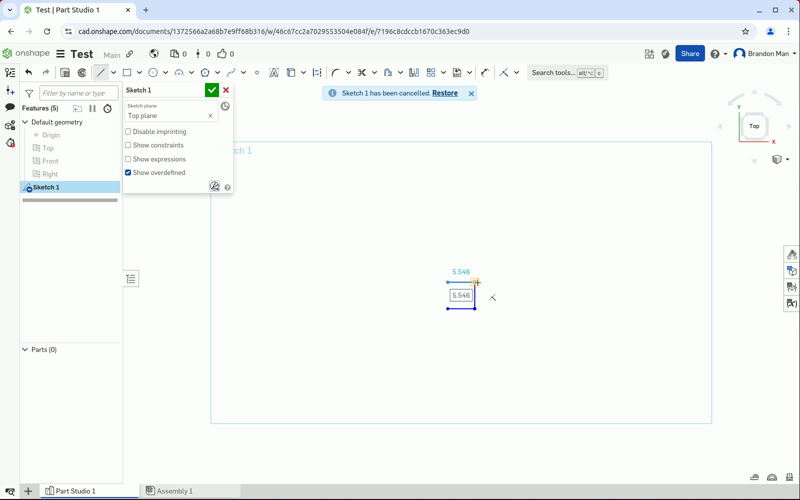
mouse_move(447, 308)
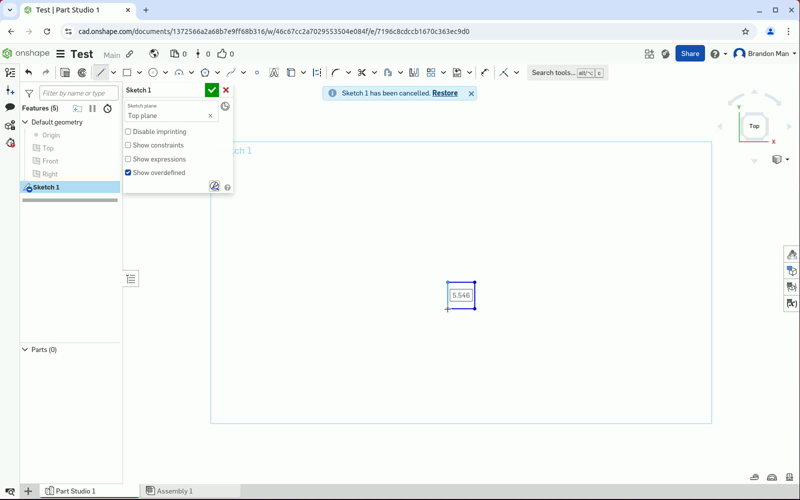
key_up(shift)
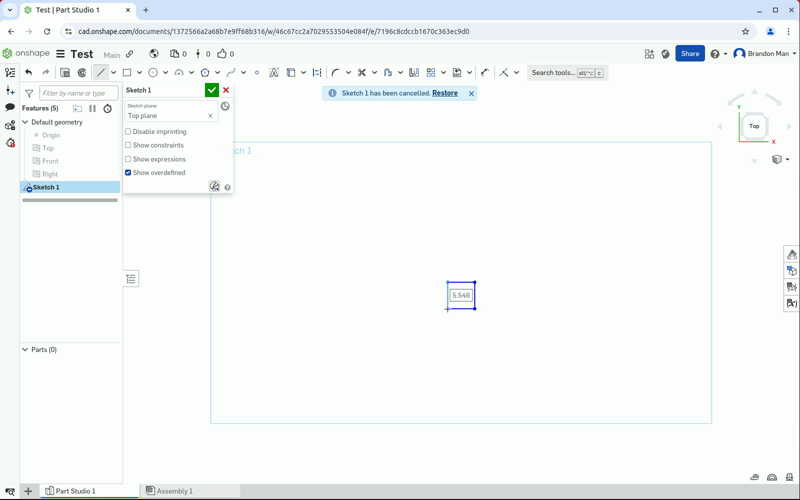
click(447, 308)
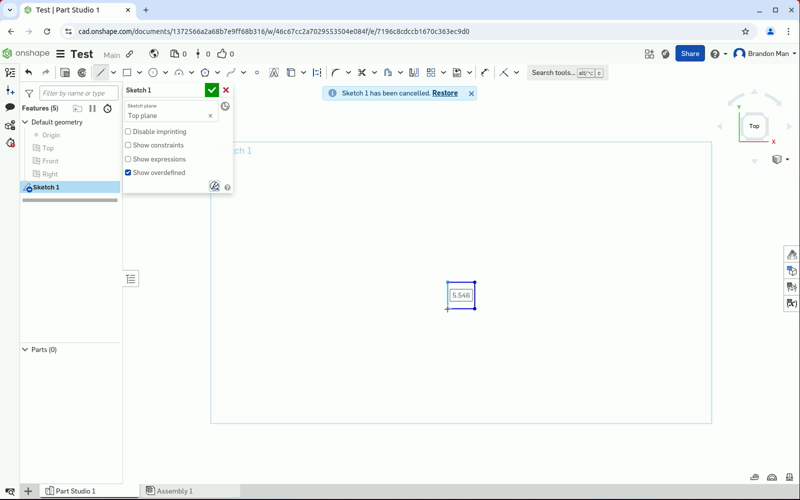
key(esc)
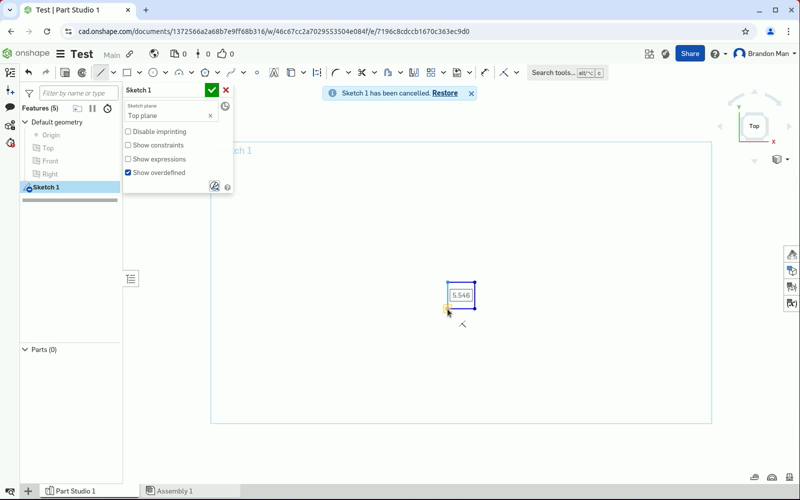
mouse_move(472, 304)
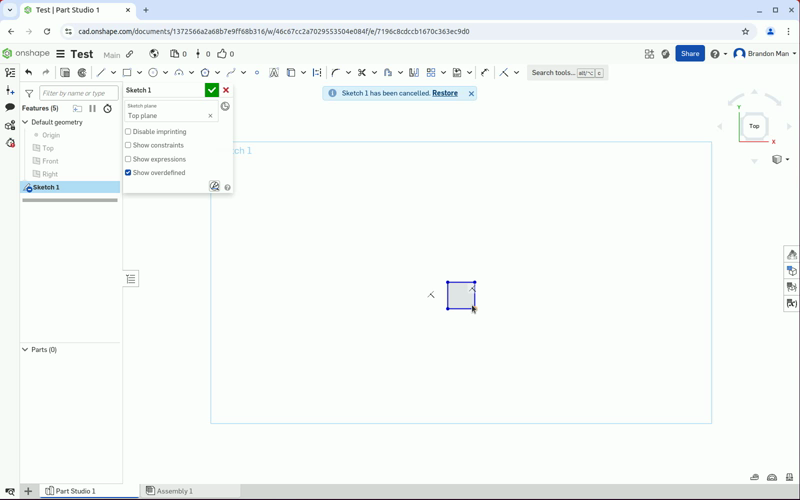
scroll(6)
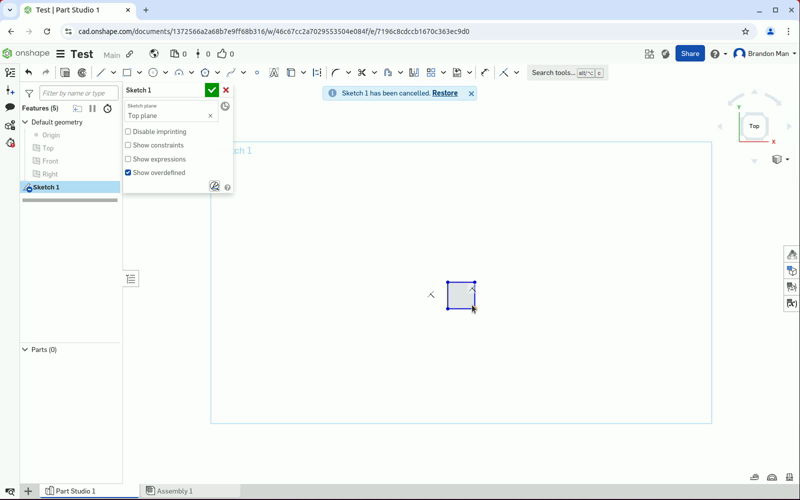
scroll(6)
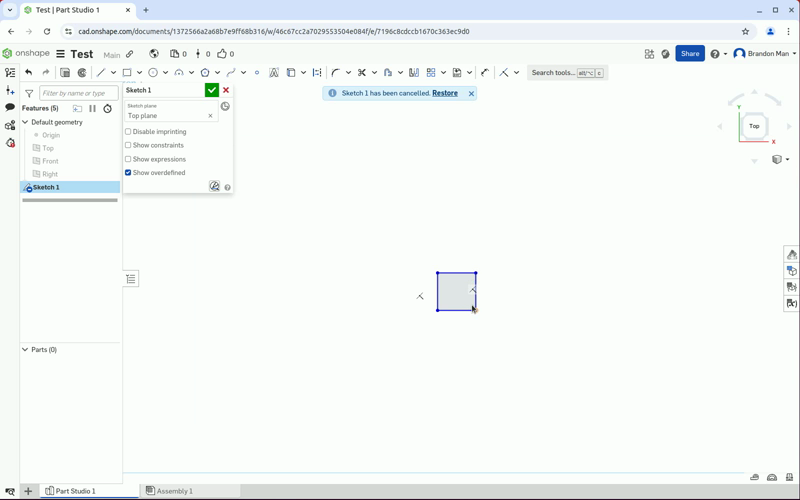
scroll(6)
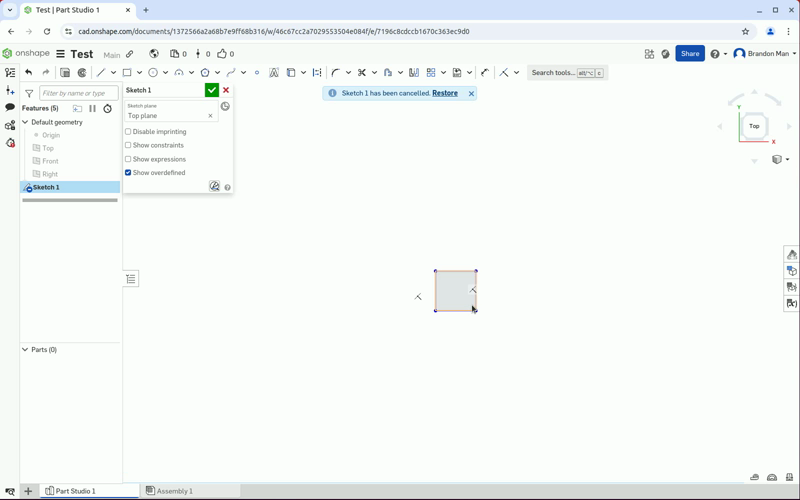
scroll(6)
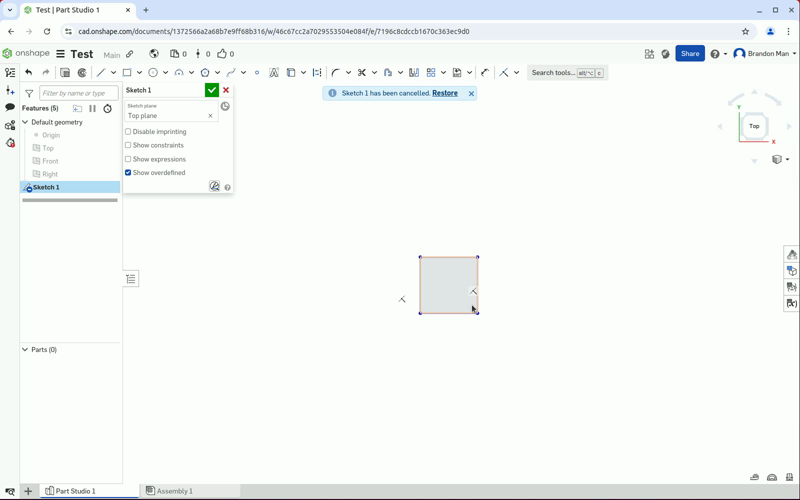
scroll(6)
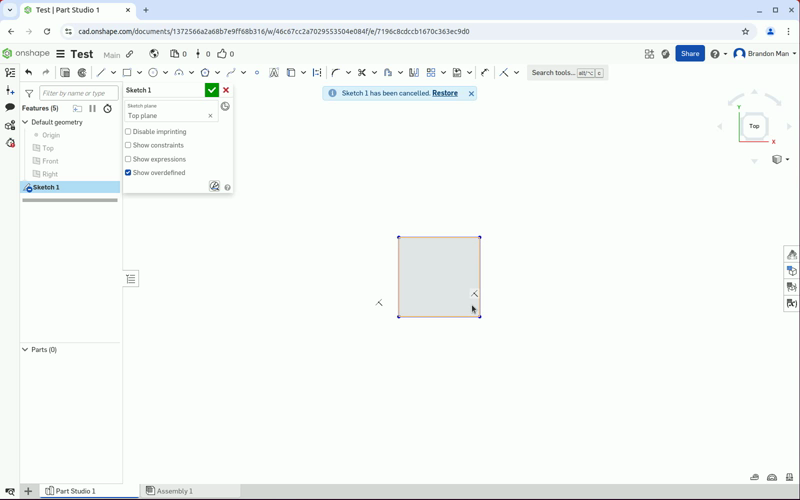
scroll(6)
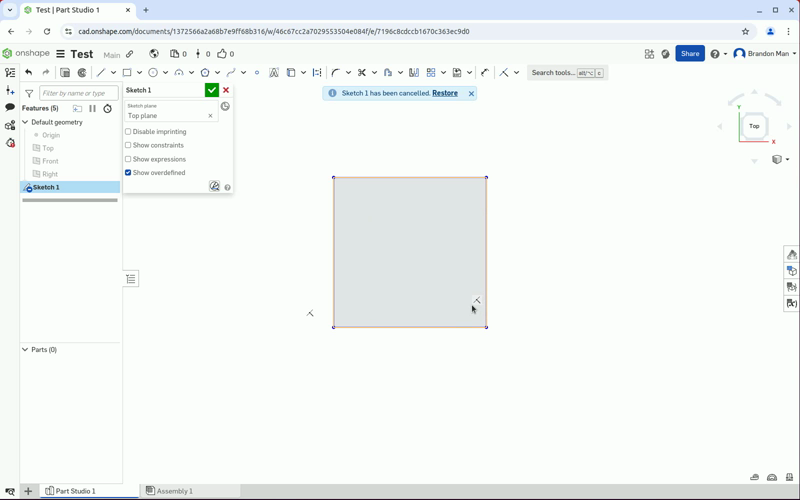
scroll(6)
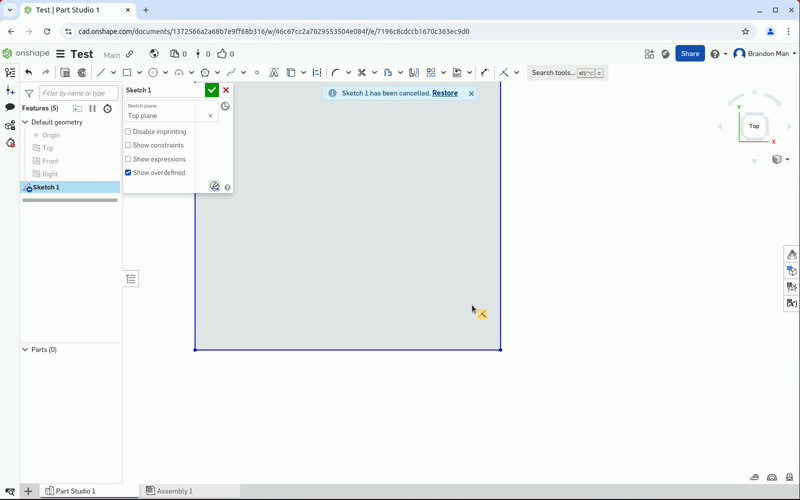
click(472, 304)
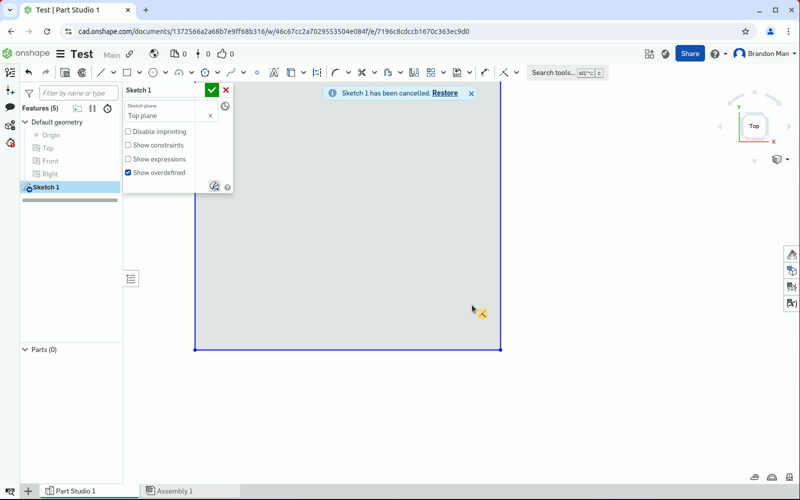
scroll(-6)
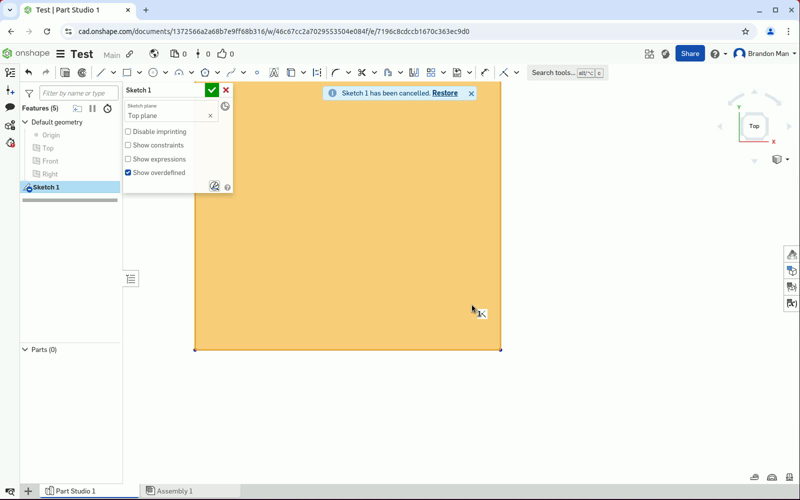
scroll(-6)
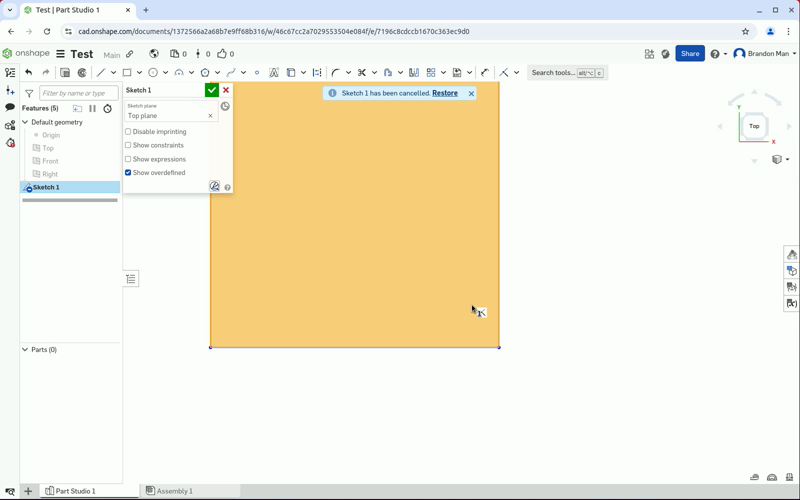
scroll(-6)
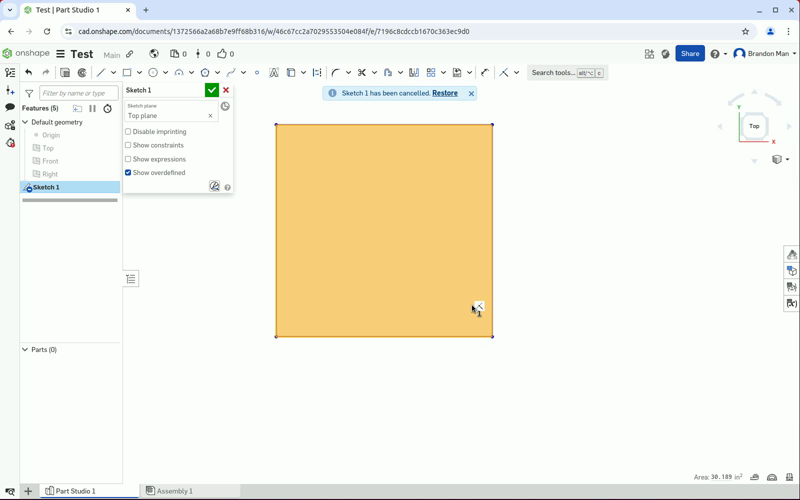
scroll(-6)
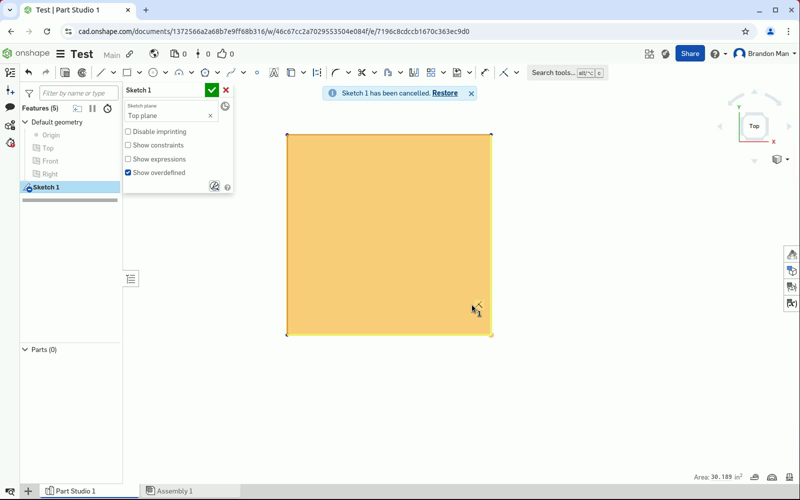
scroll(-6)
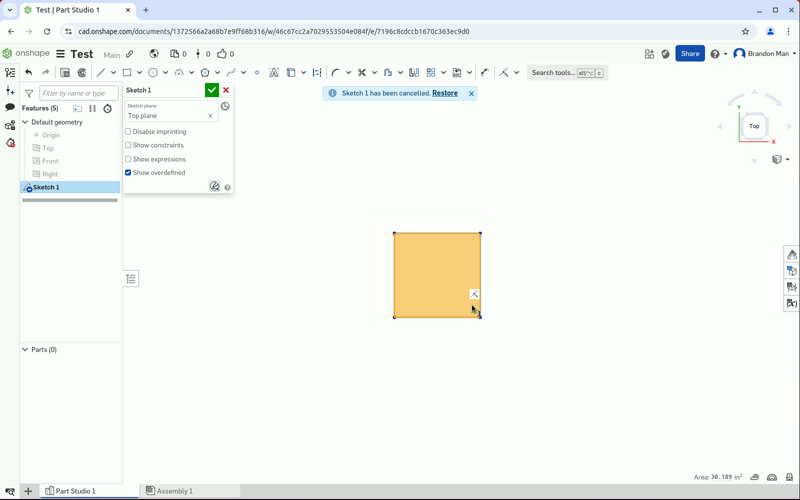
scroll(-6)
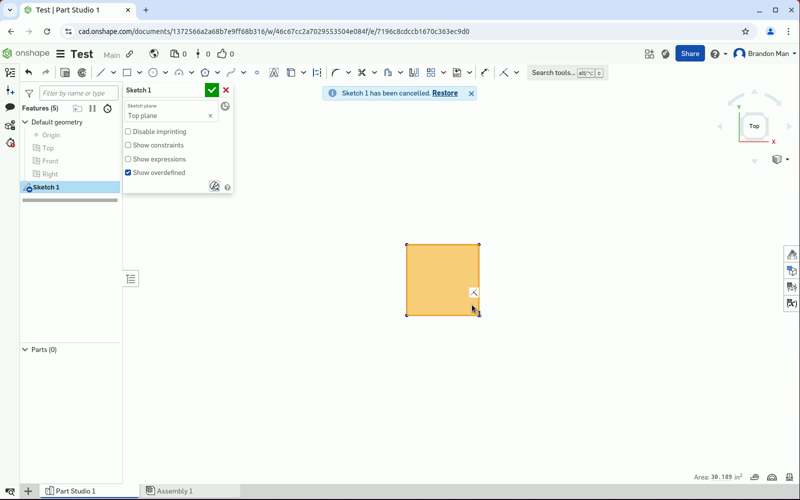
scroll(-6)
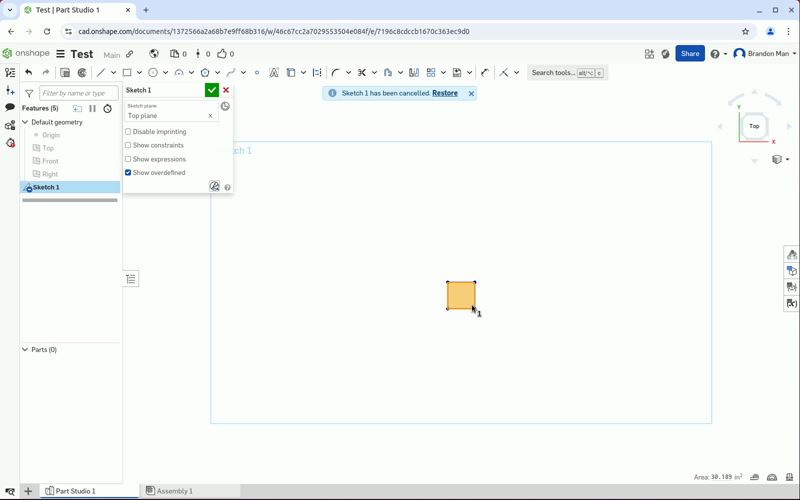
mouse_move(73, 352)
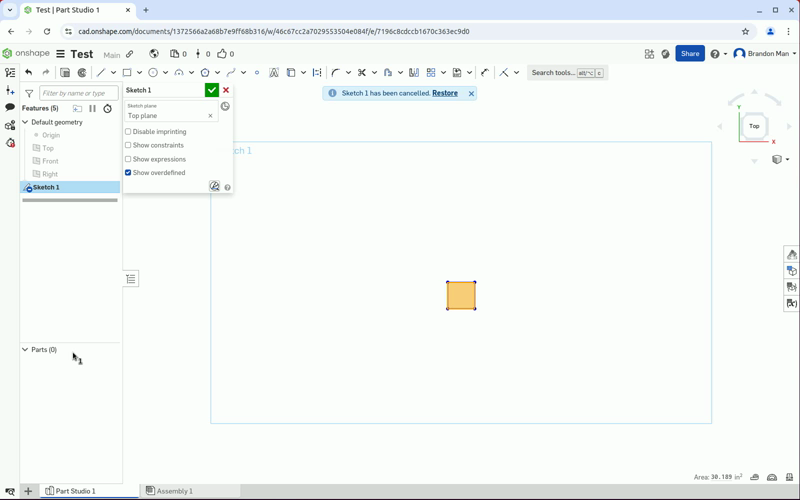
key(shift+y)
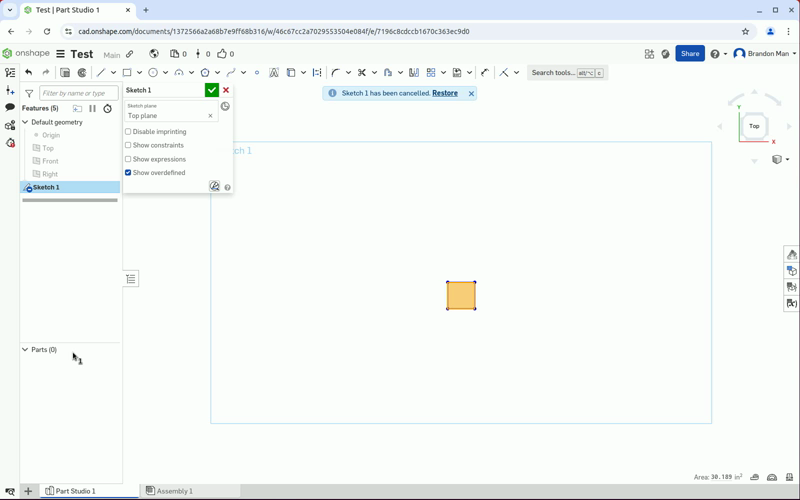
key(shift+e)
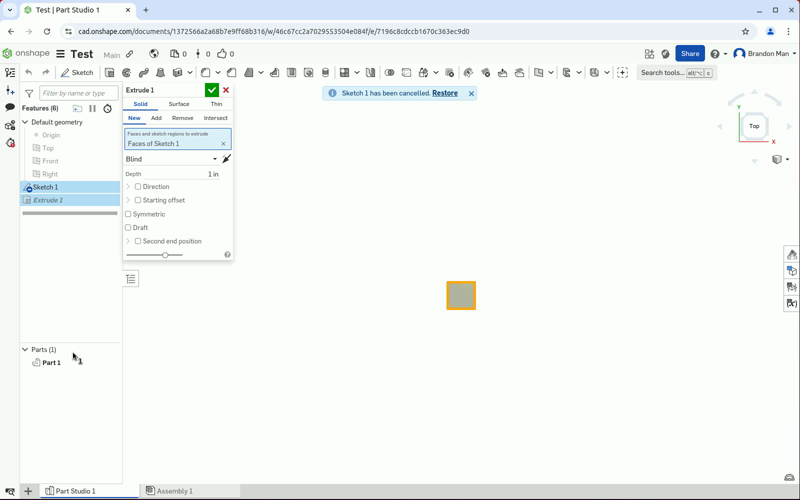
mouse_move(143, 106)
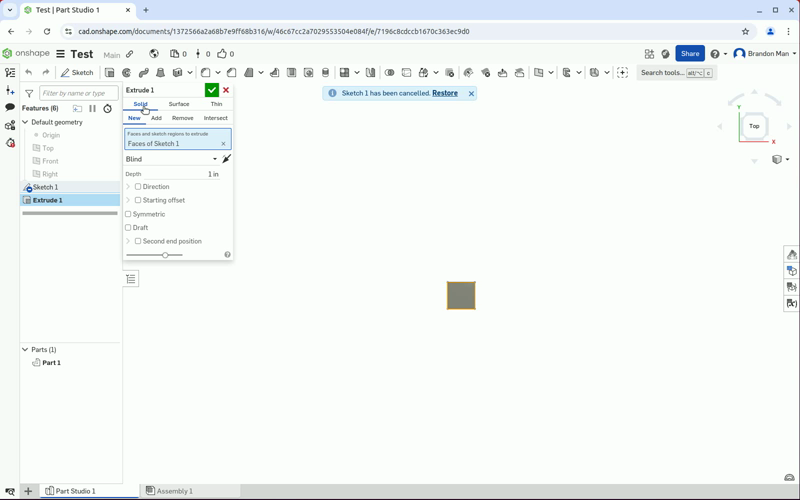
click(143, 106)
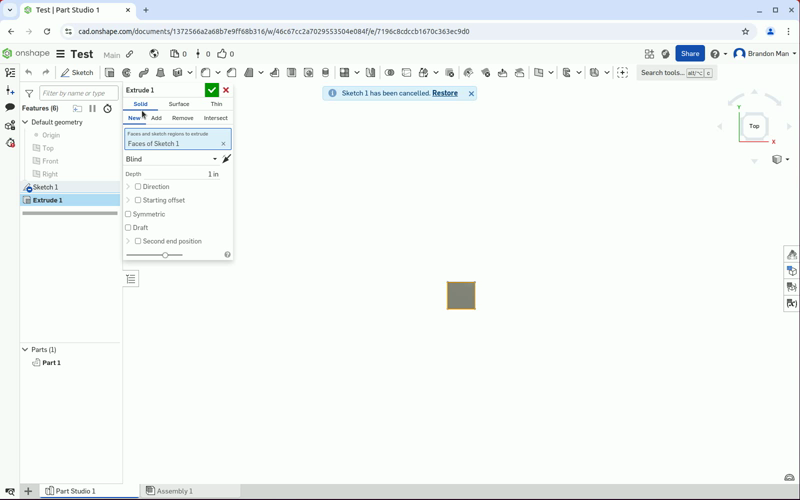
mouse_move(137, 120)
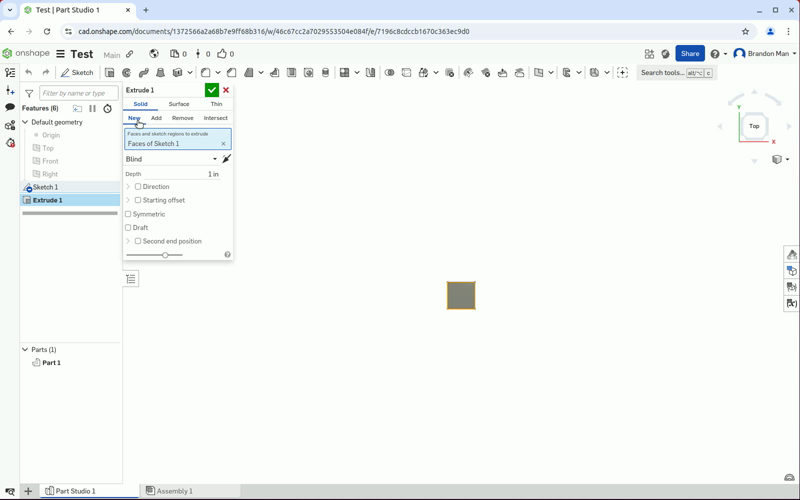
click(137, 120)
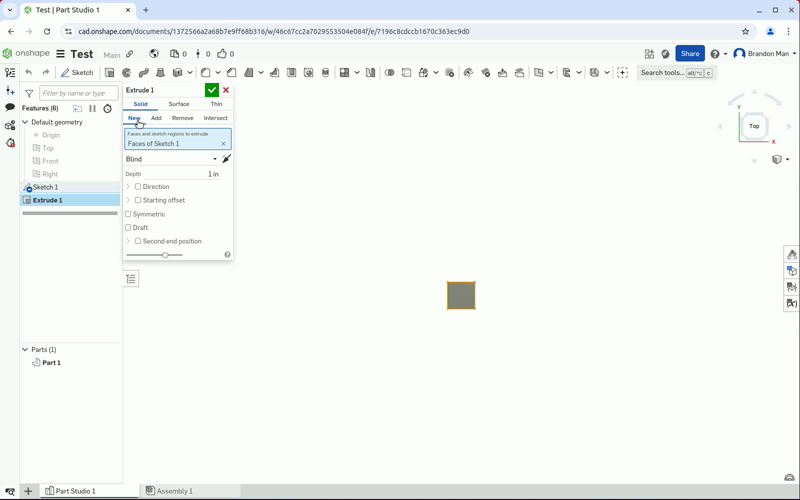
key(tab, 4)
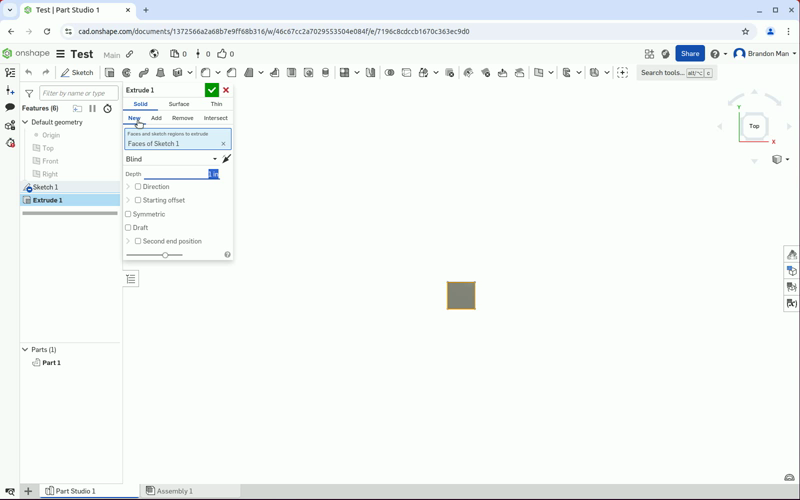
text(7.943)
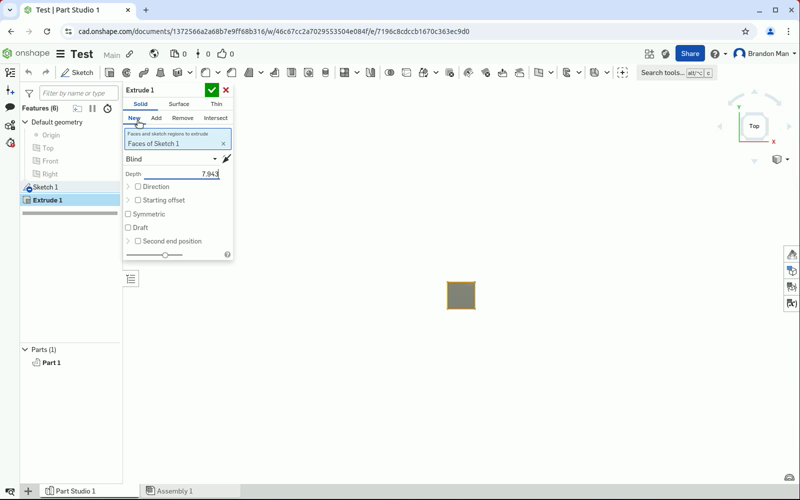
key(enter)
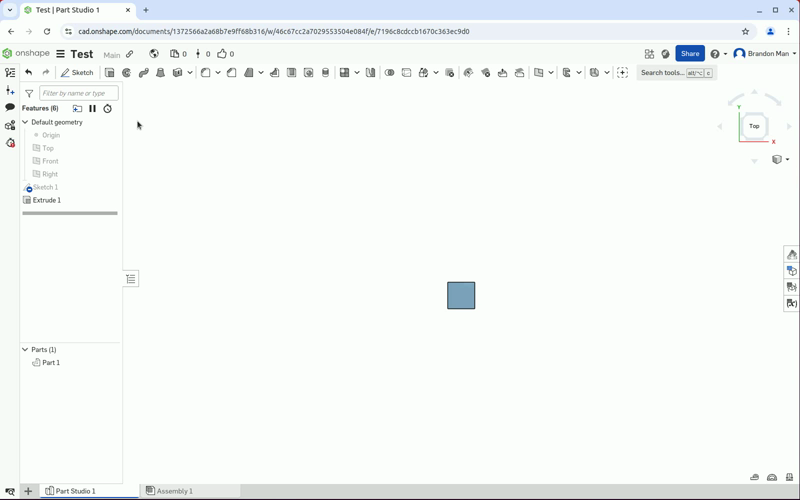
key(shift+h)
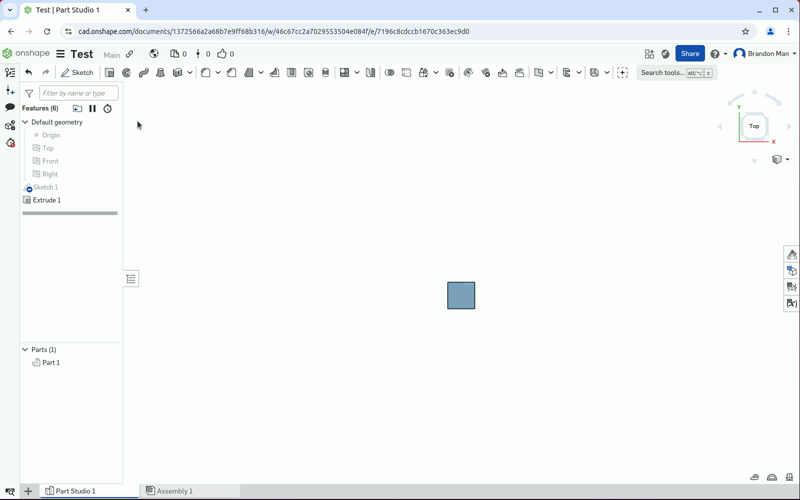
key(shift+h)
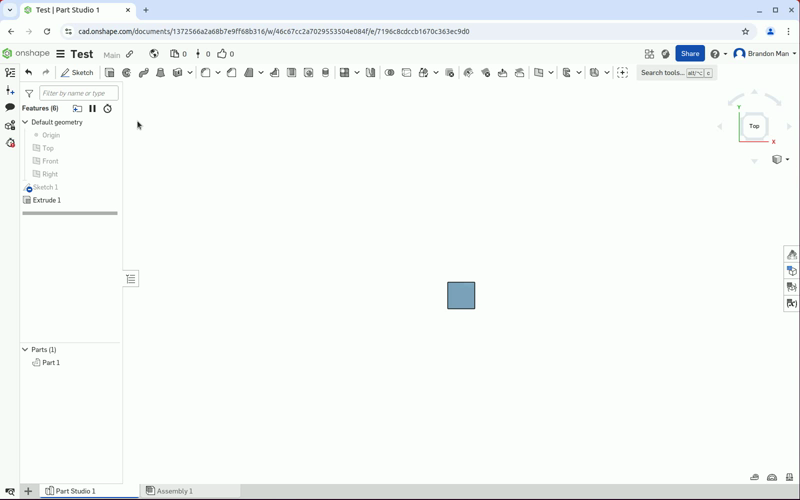
mouse_move(73, 189)
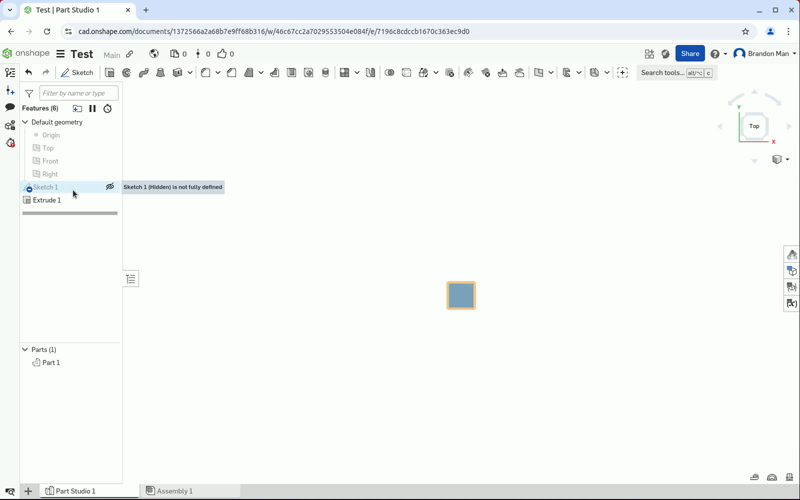
click(73, 189)
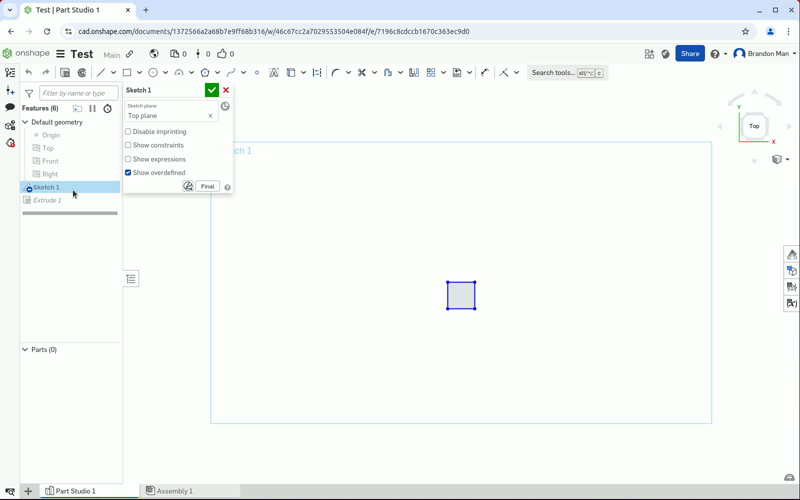
mouse_move(229, 92)
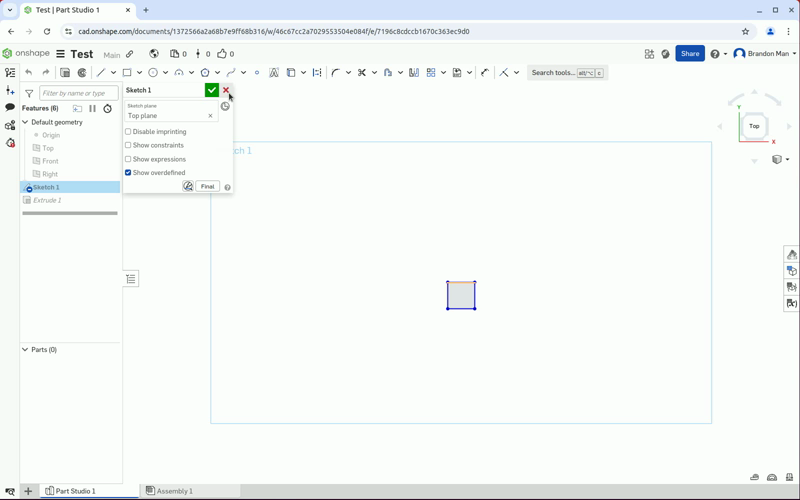
click(229, 92)
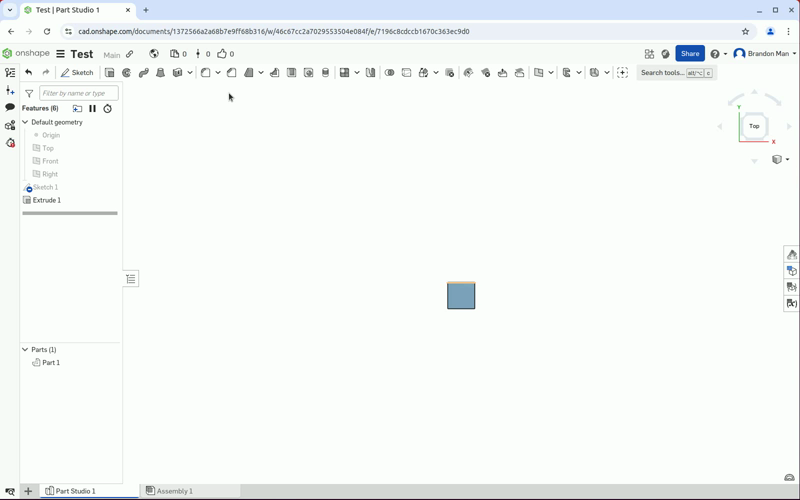
mouse_move(541, 75)
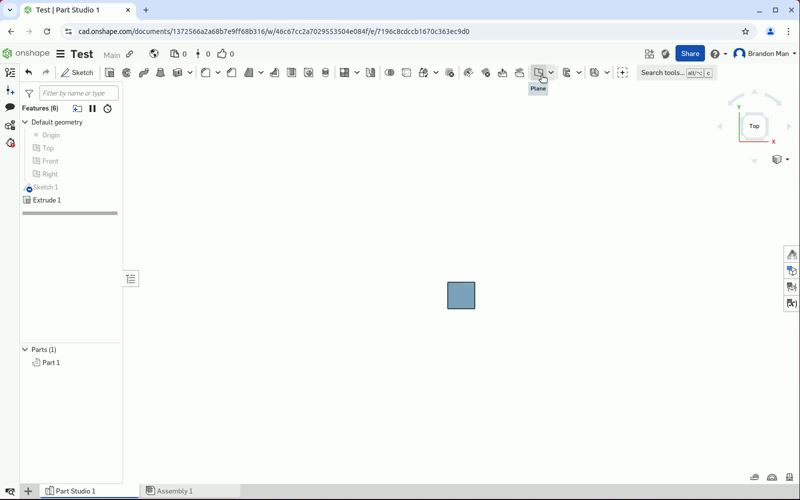
click(541, 75)
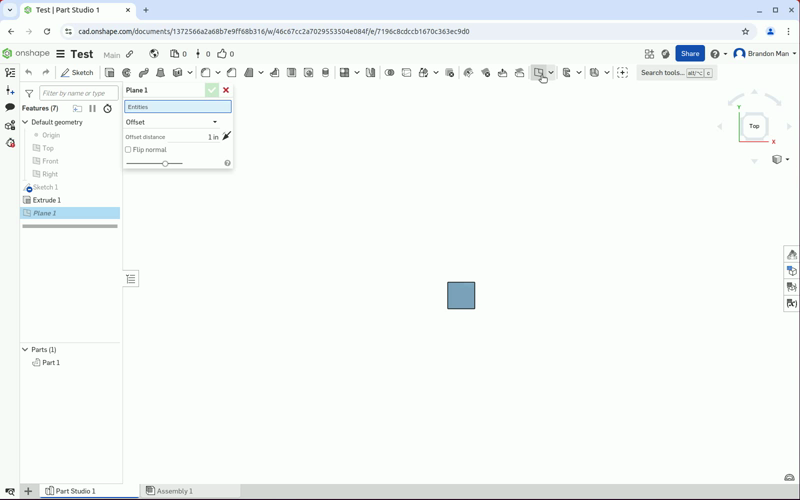
mouse_move(73, 150)
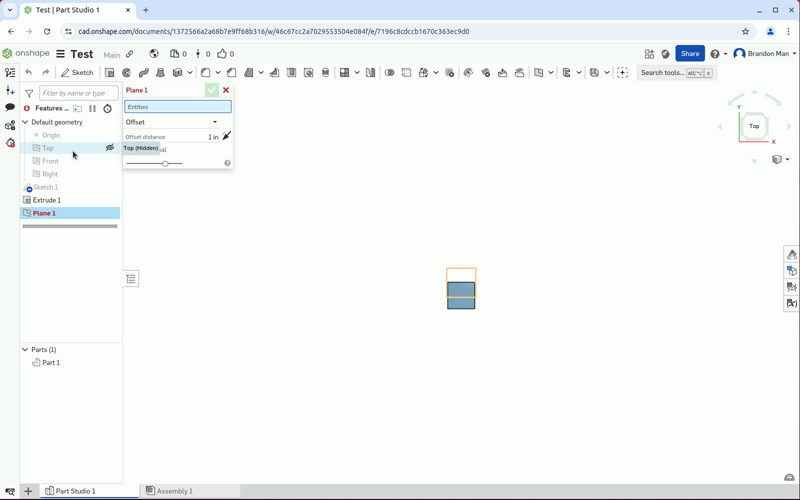
click(73, 150)
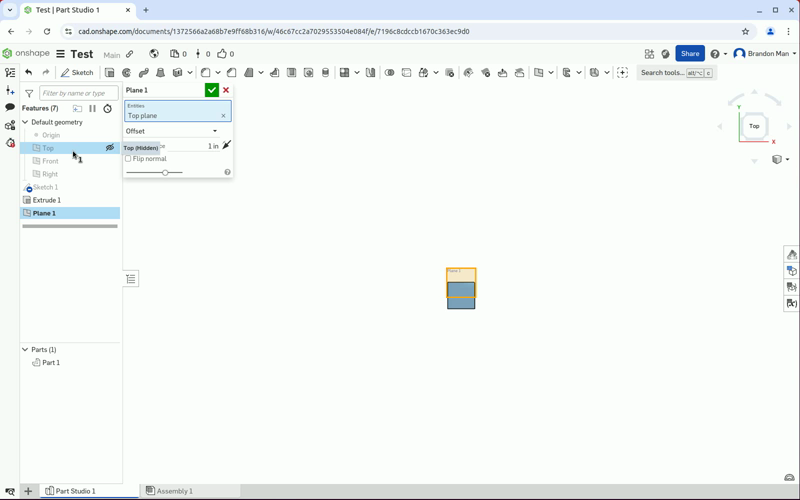
key(tab, 2)
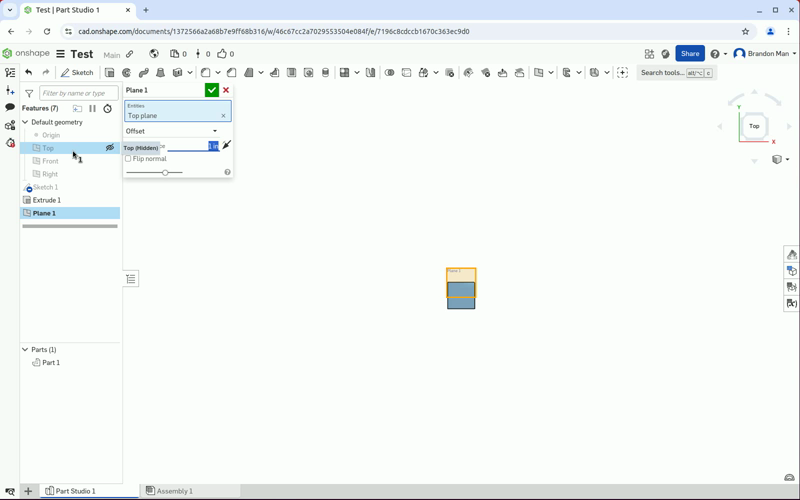
text(7.949)
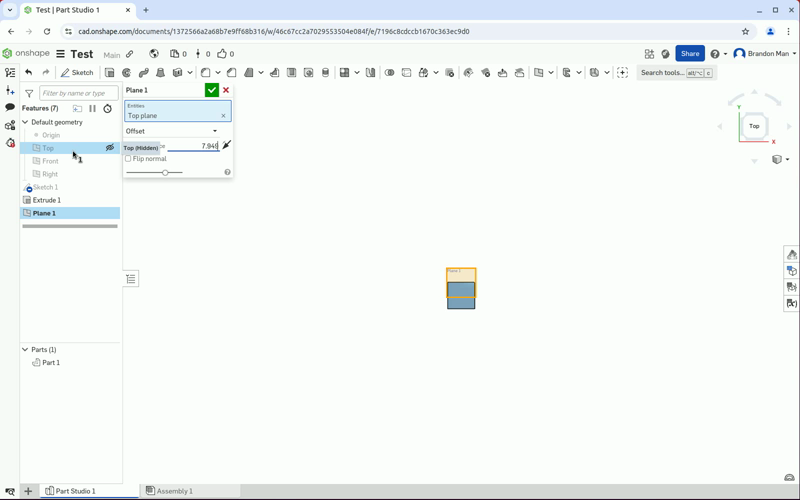
key(enter, 2)
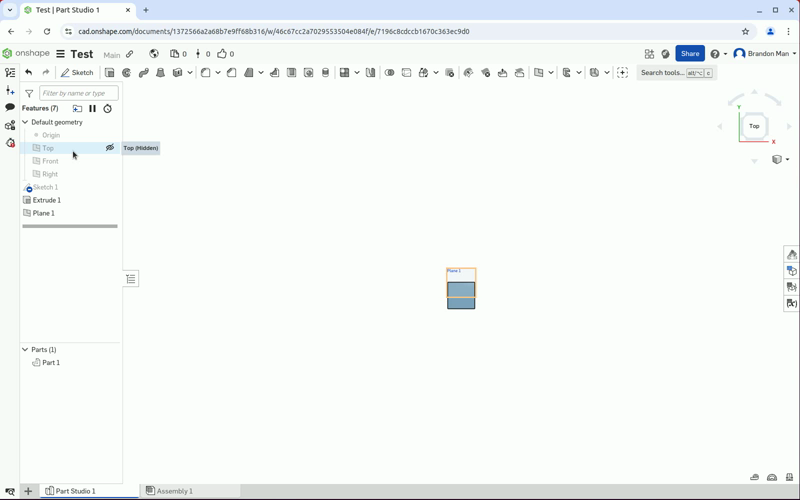
key(shift+s)
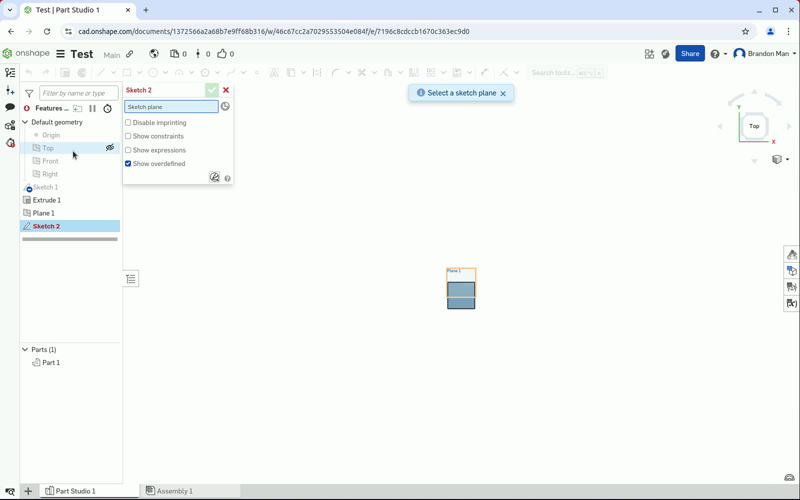
mouse_move(73, 215)
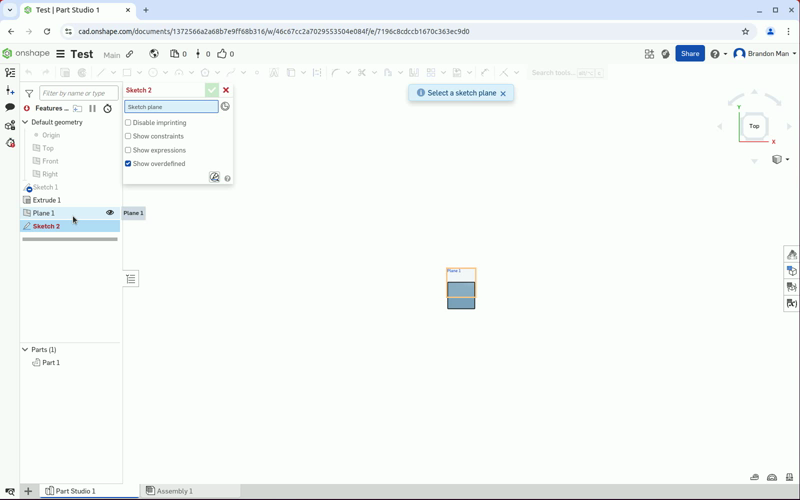
click(73, 215)
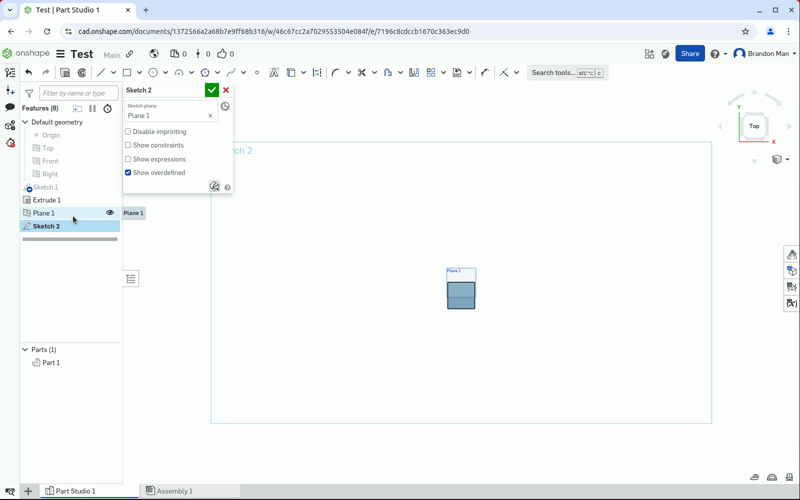
mouse_move(73, 352)
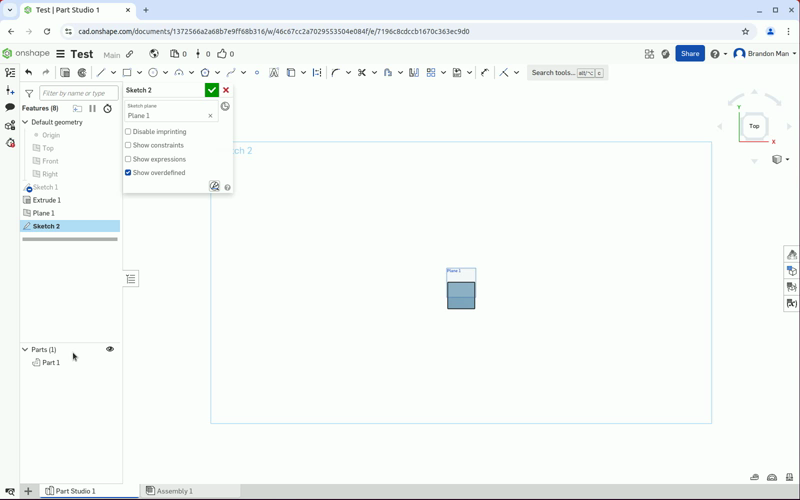
key(y)
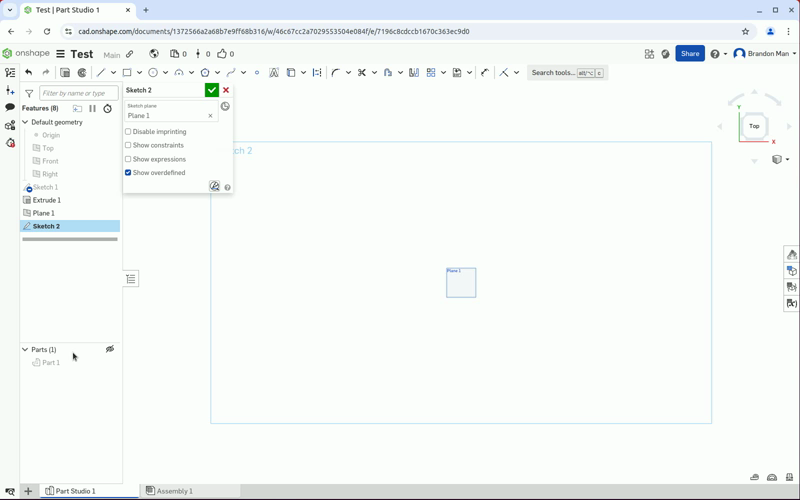
key(l)
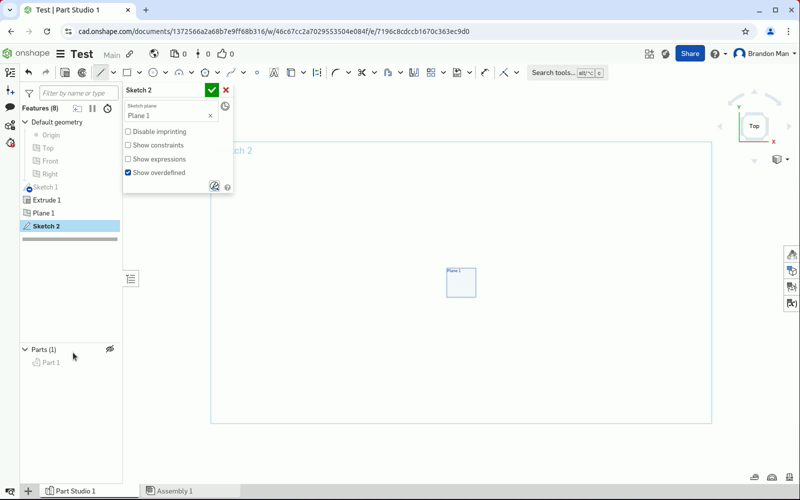
key_down(shift)
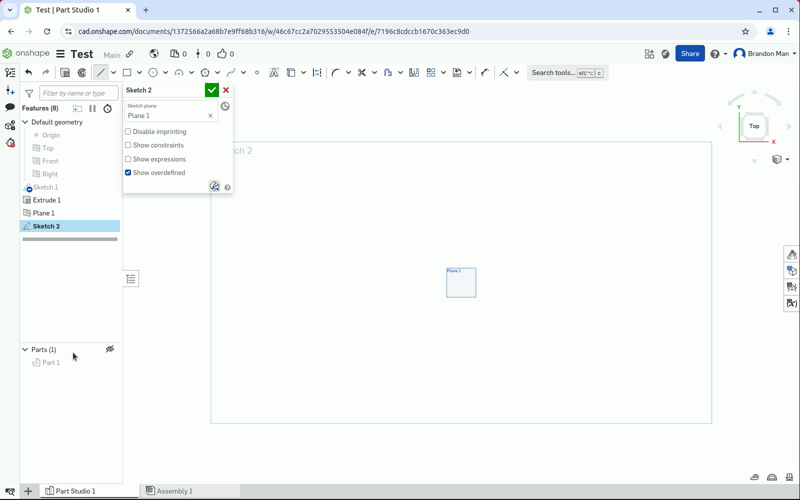
mouse_move(423, 333)
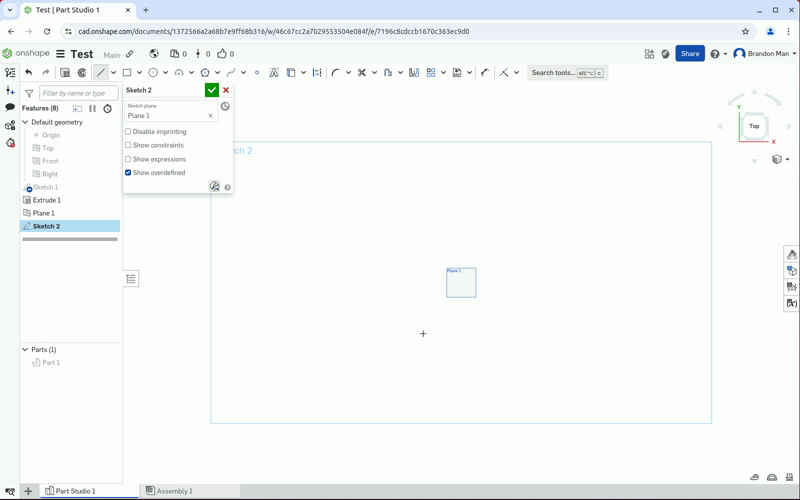
click(423, 333)
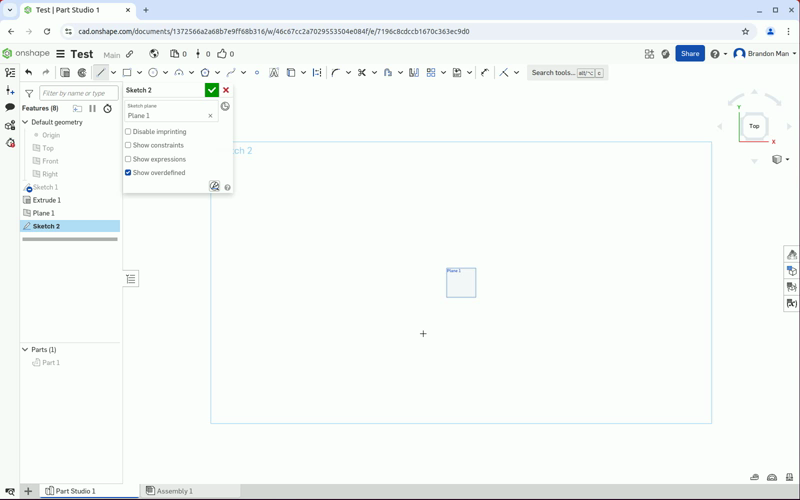
key_up(shift)
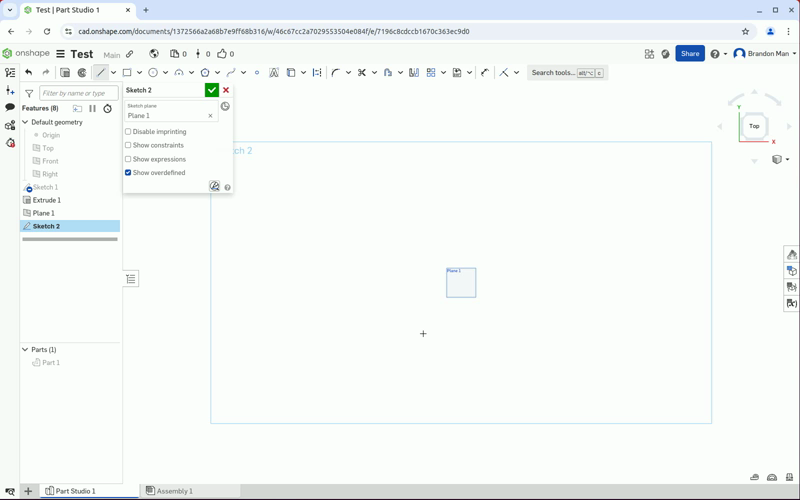
key_down(shift)
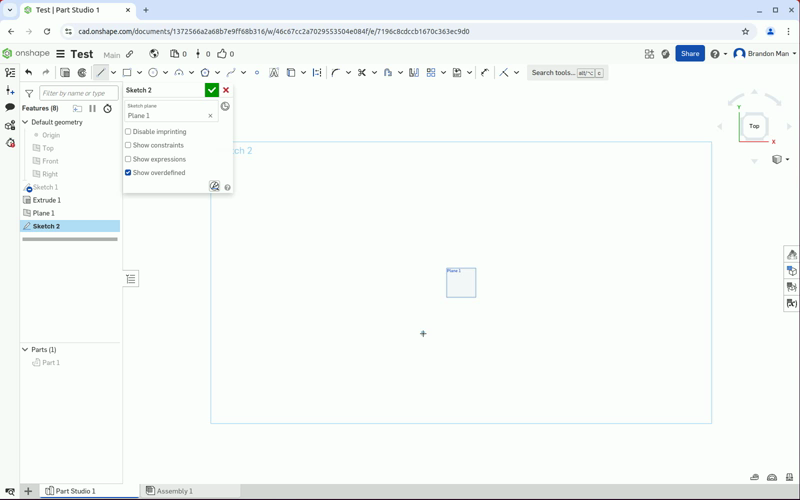
mouse_move(498, 333)
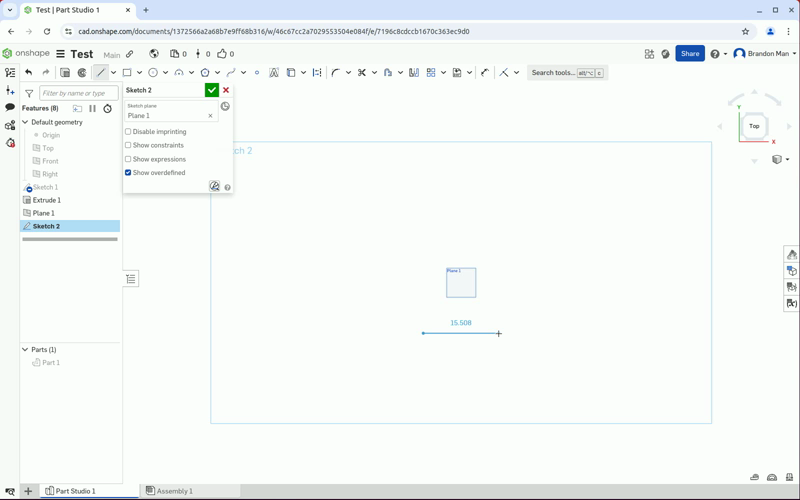
click(498, 333)
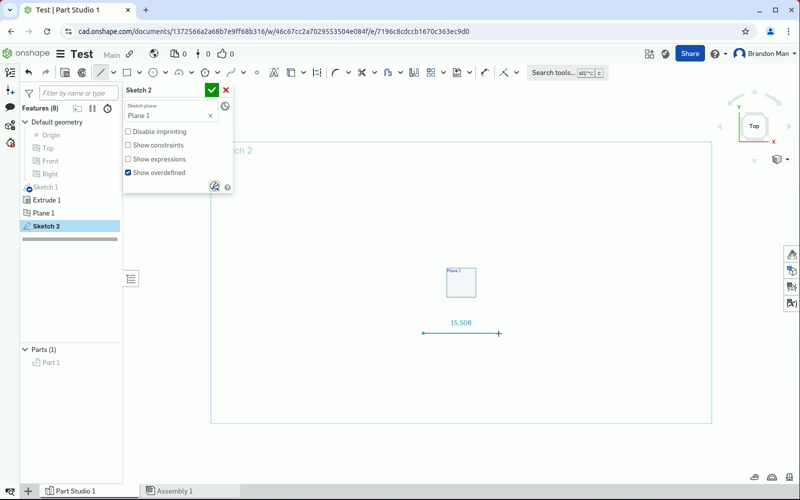
key_up(shift)
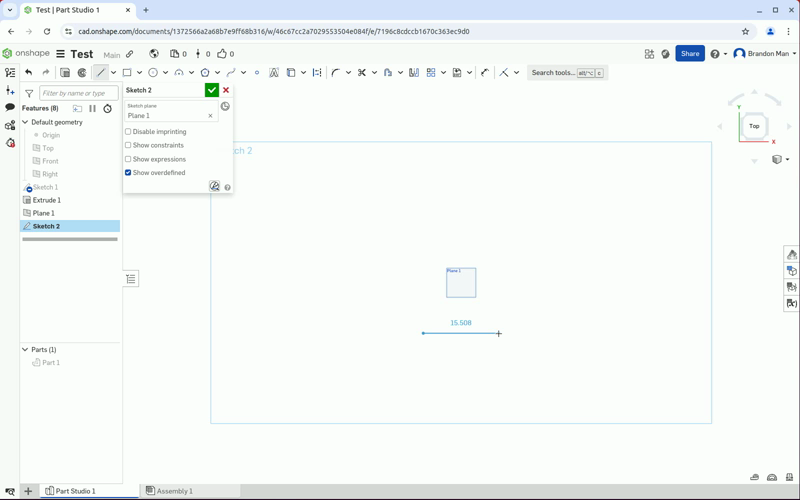
key_down(shift)
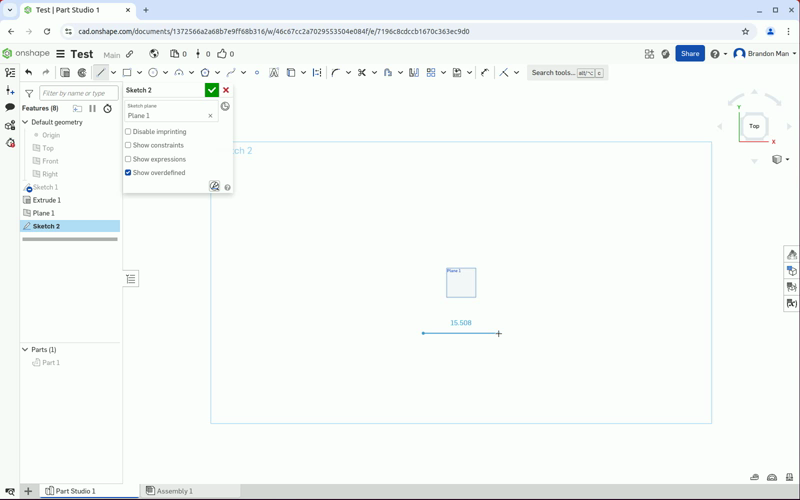
mouse_move(498, 258)
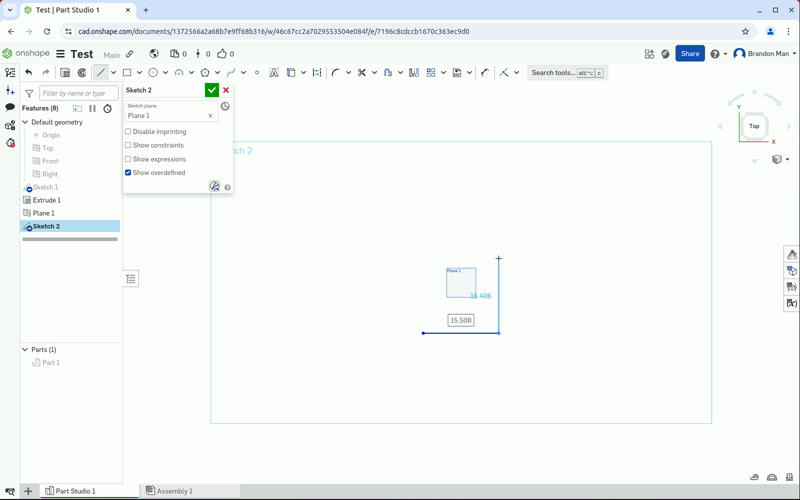
click(498, 258)
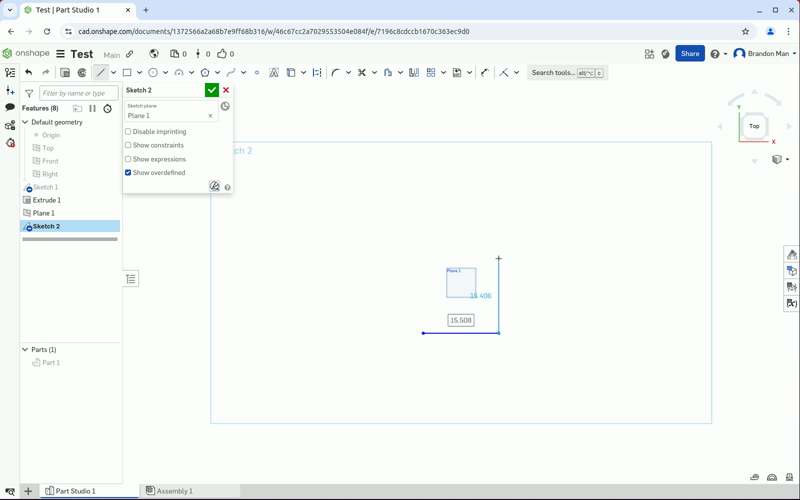
key_up(shift)
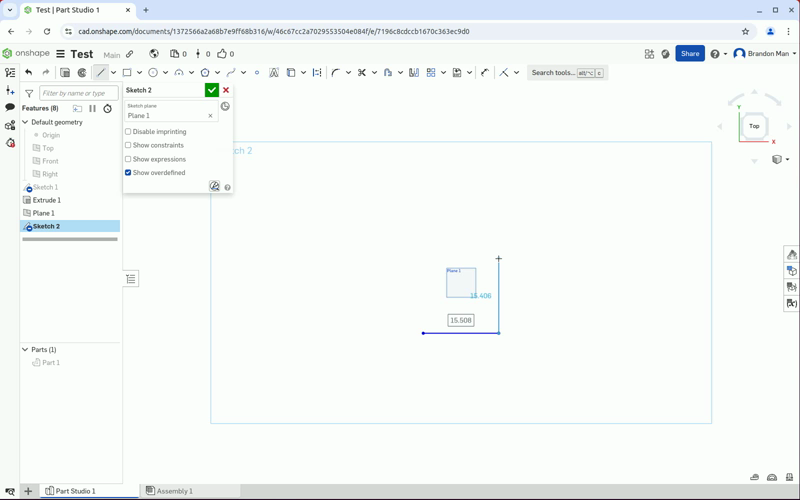
key_down(shift)
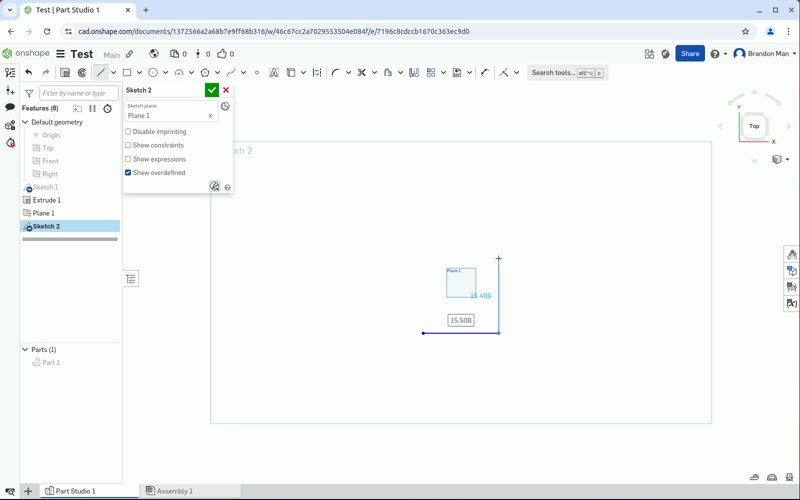
mouse_move(423, 258)
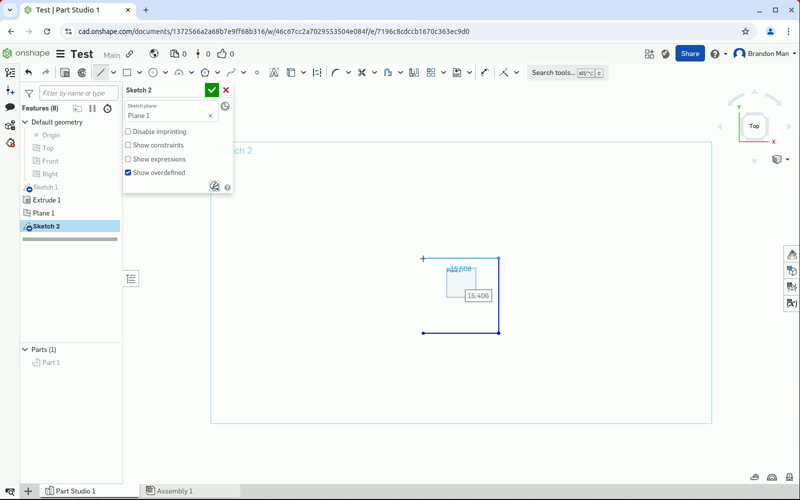
click(423, 258)
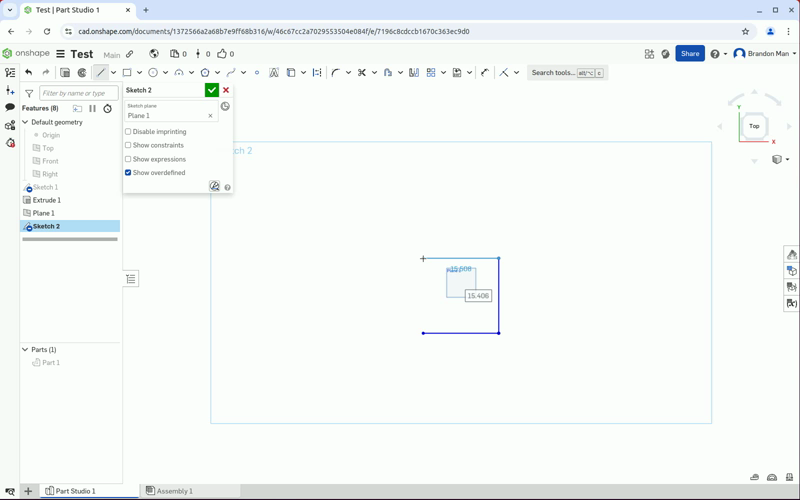
key_up(shift)
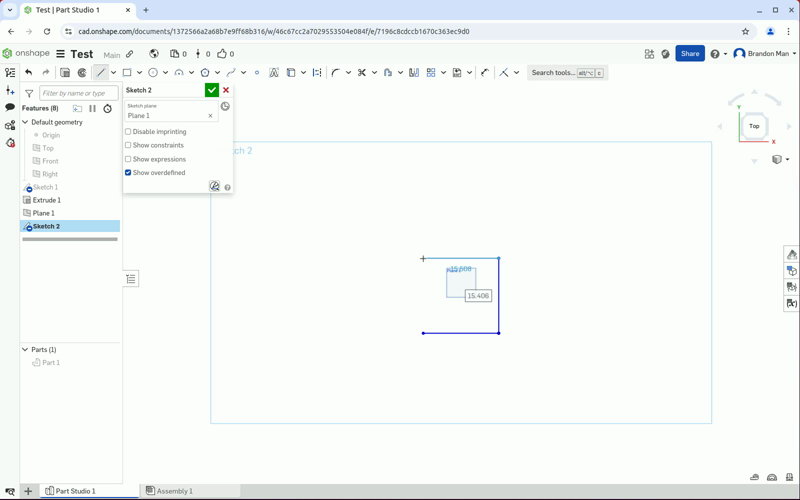
key_down(shift)
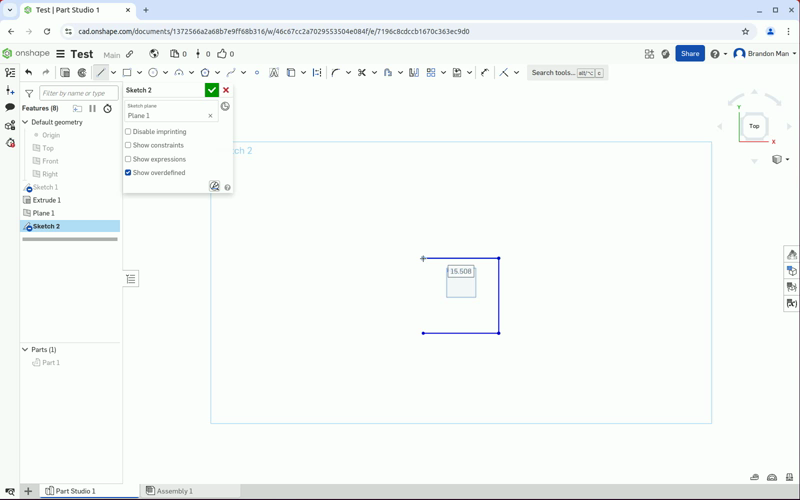
mouse_move(423, 333)
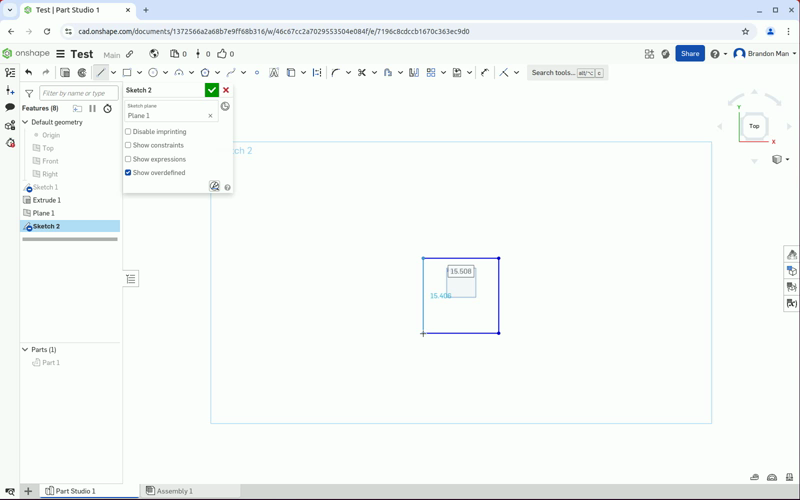
key_up(shift)
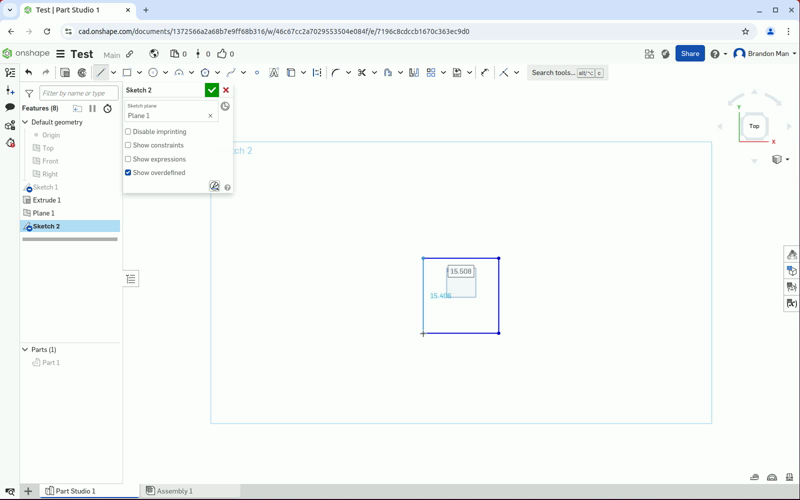
click(423, 333)
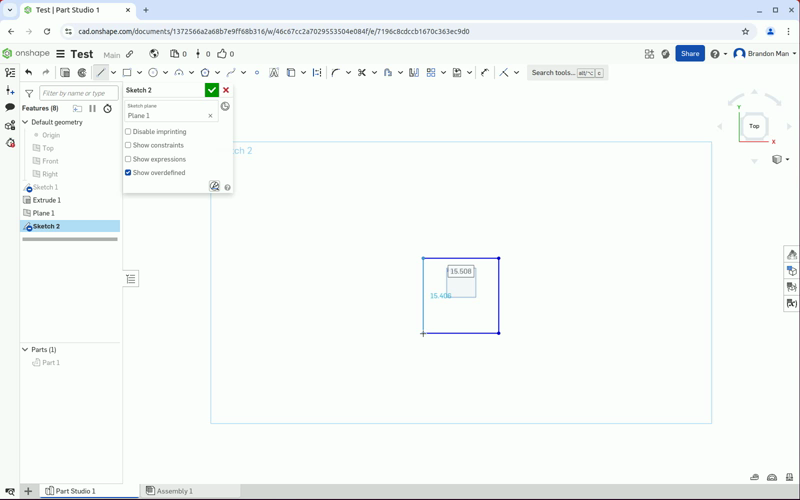
key(esc)
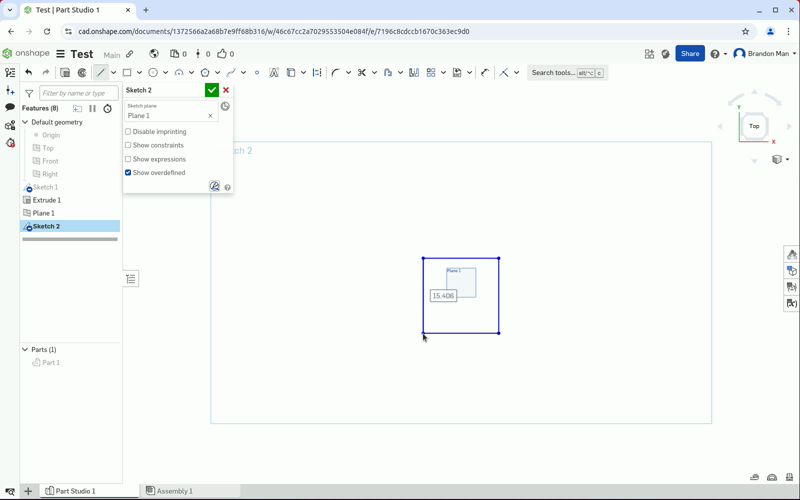
mouse_move(449, 269)
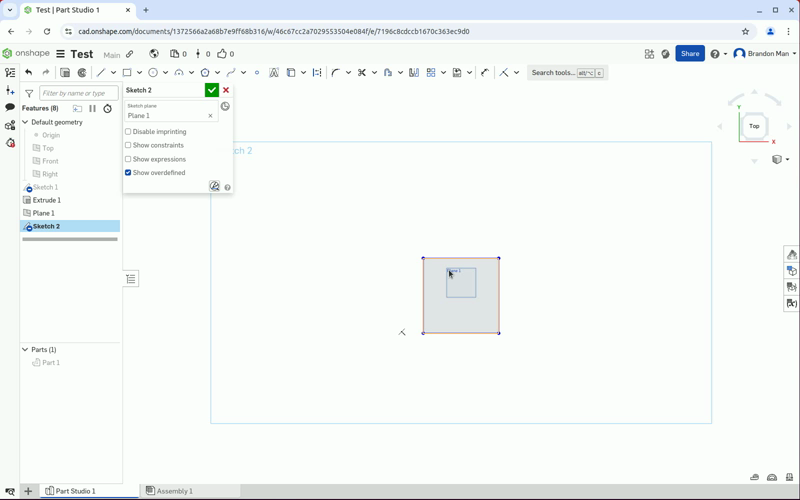
click(449, 269)
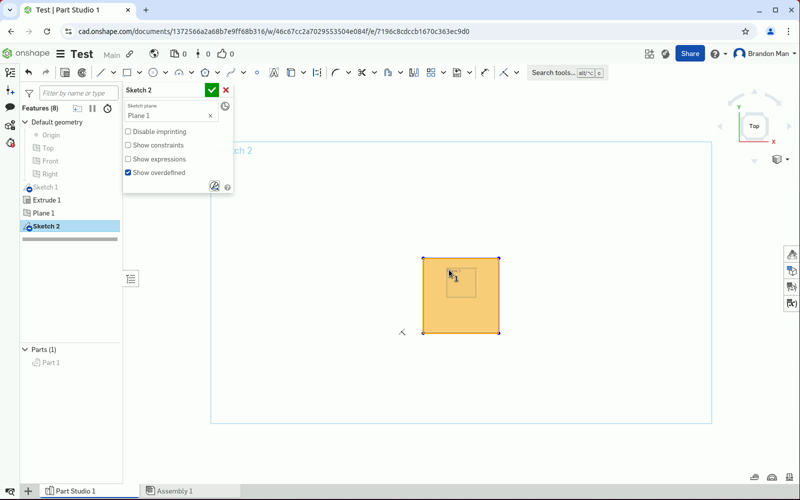
mouse_move(73, 352)
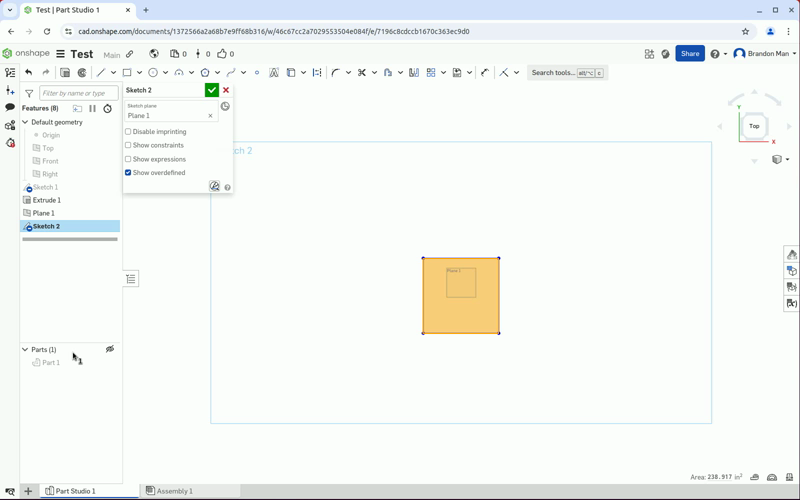
key(shift+y)
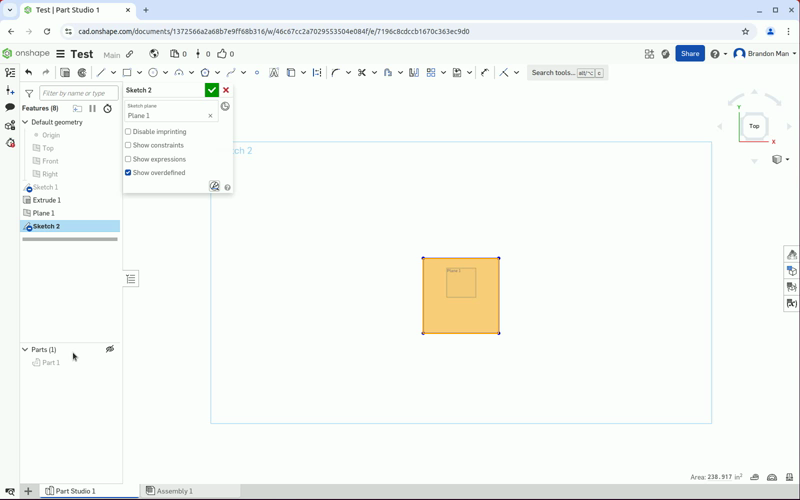
key(shift+e)
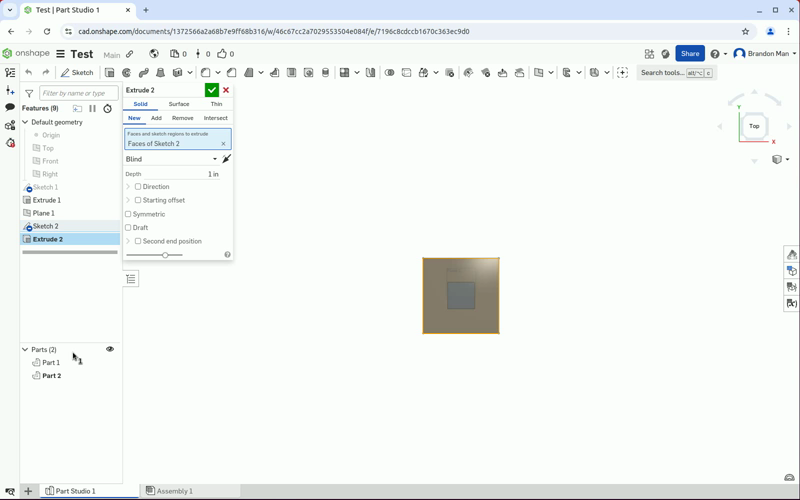
mouse_move(143, 106)
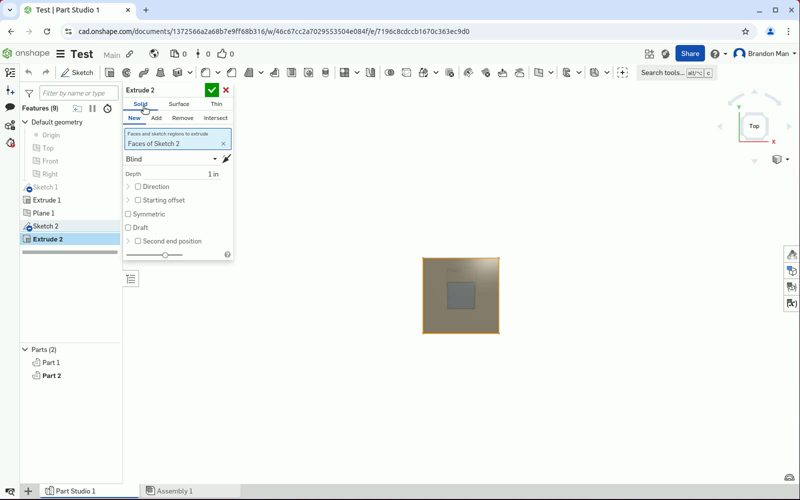
click(143, 106)
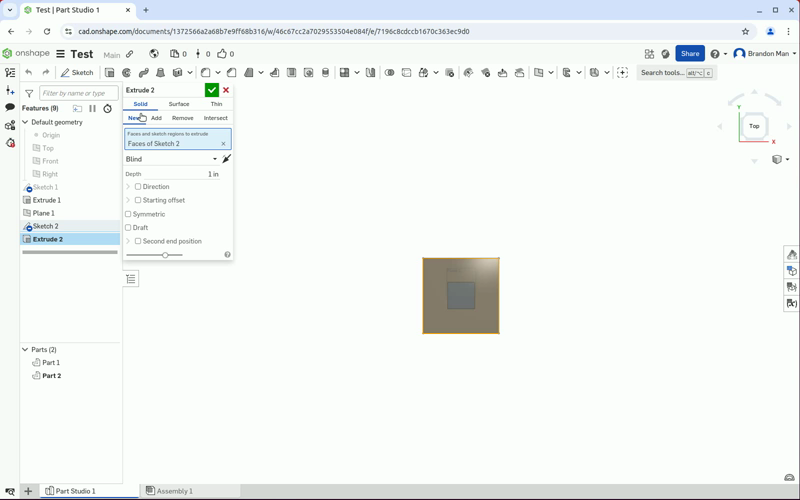
mouse_move(137, 120)
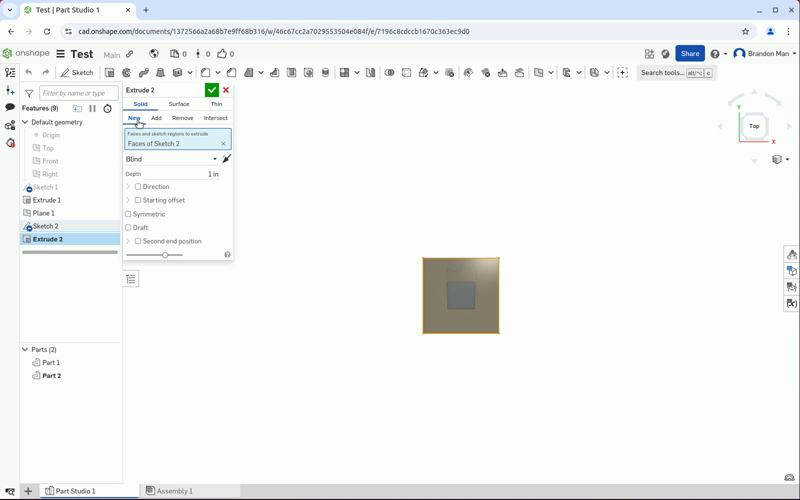
click(137, 120)
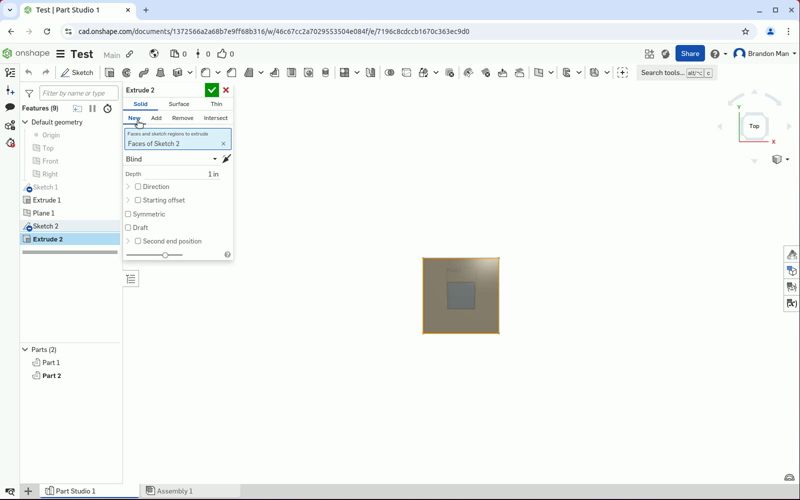
key(tab, 4)
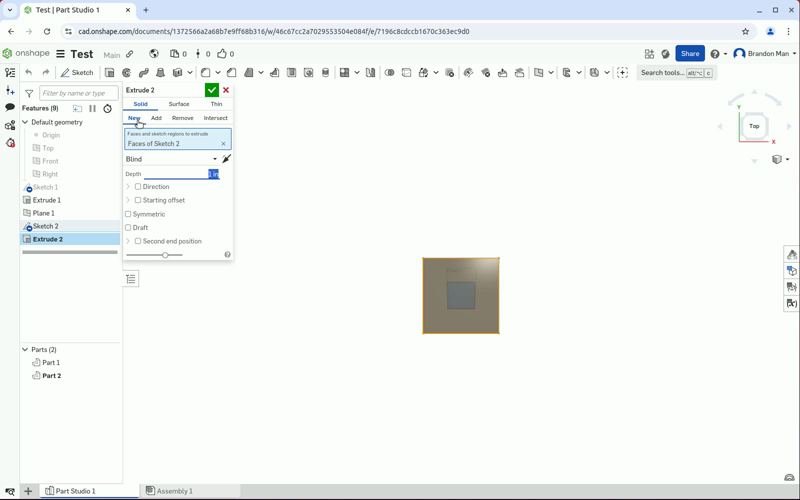
text(15.165)
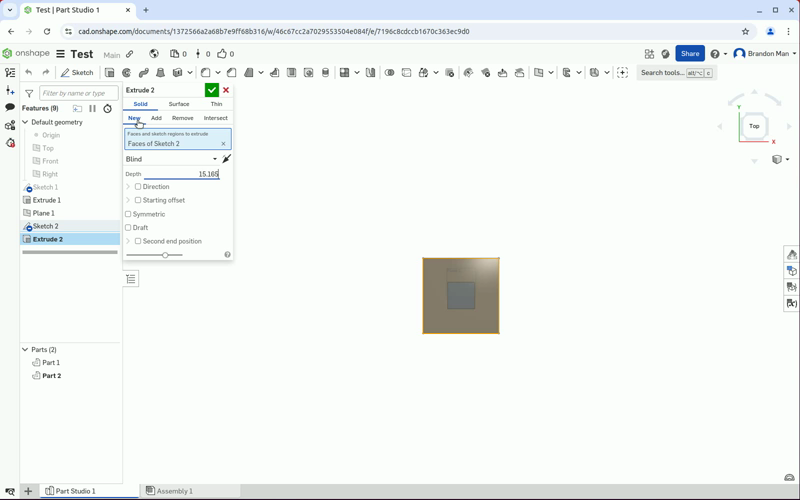
key(enter)
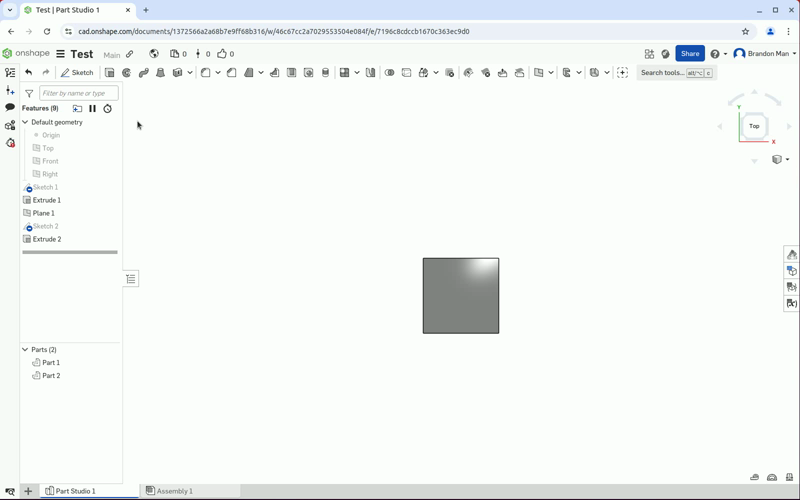
key(shift+h)
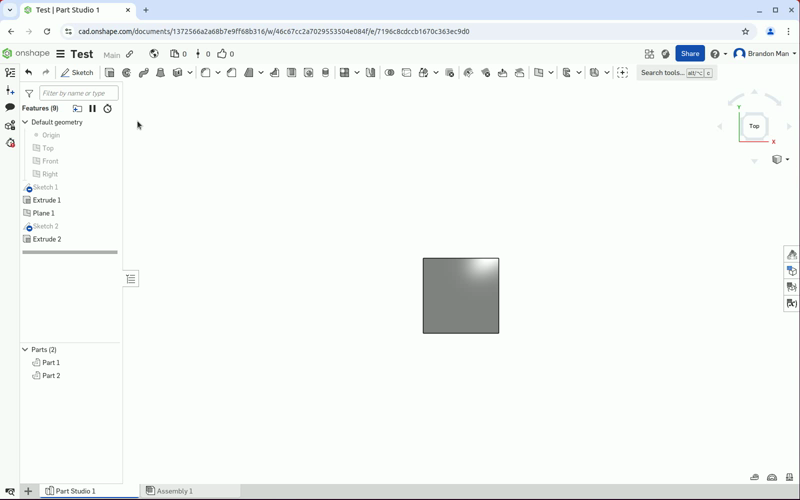
key(shift+h)
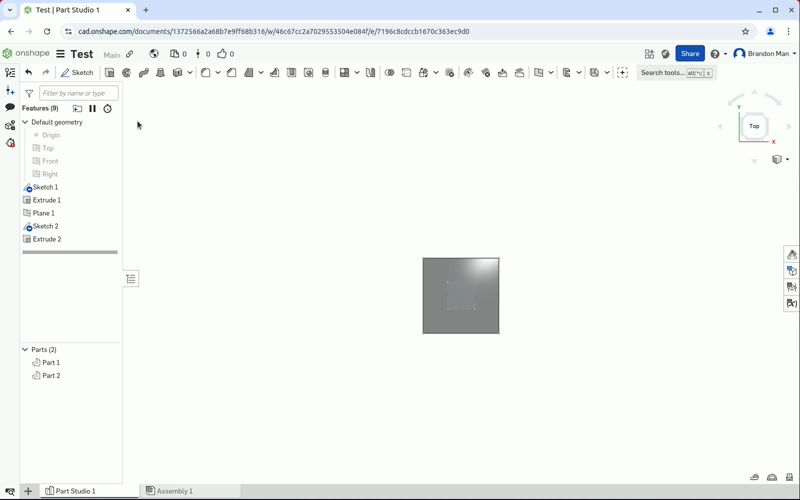
key(shift+7)
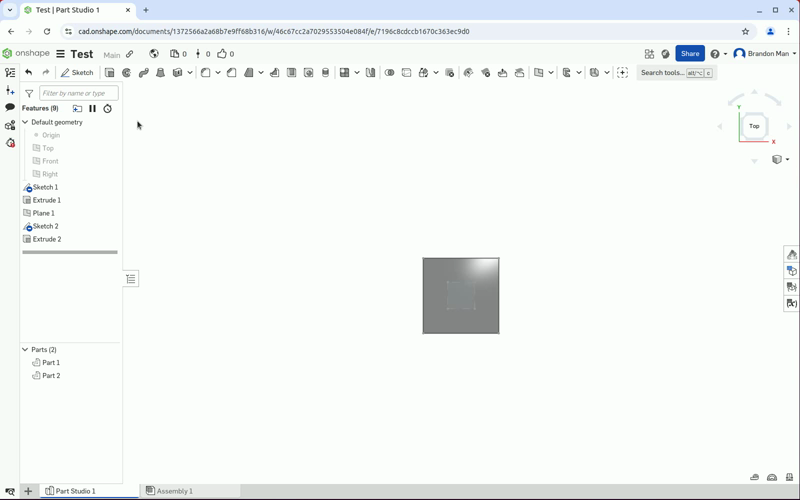
key(up, 3)
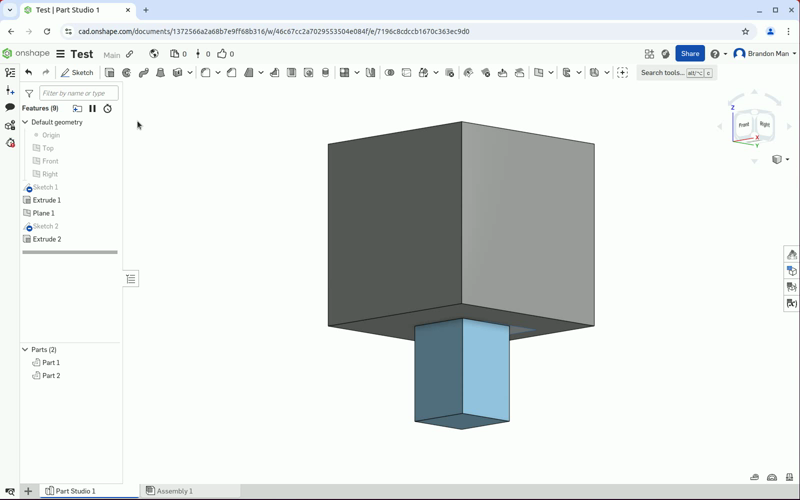
key(left, 3)
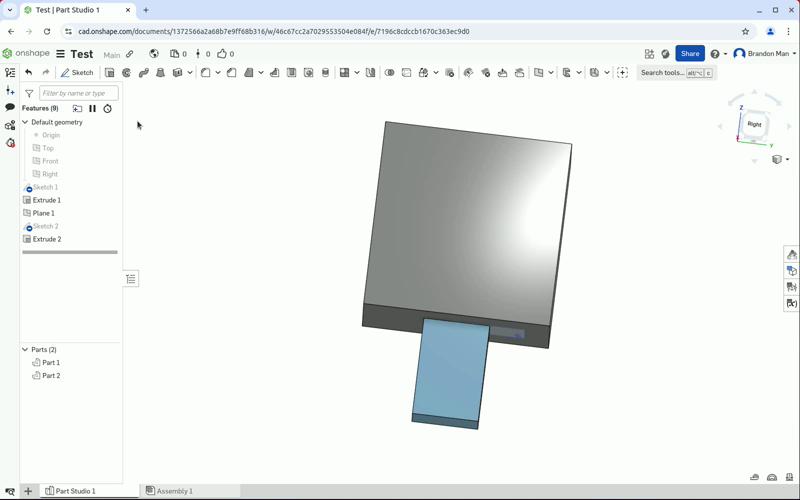
key(right, 3)
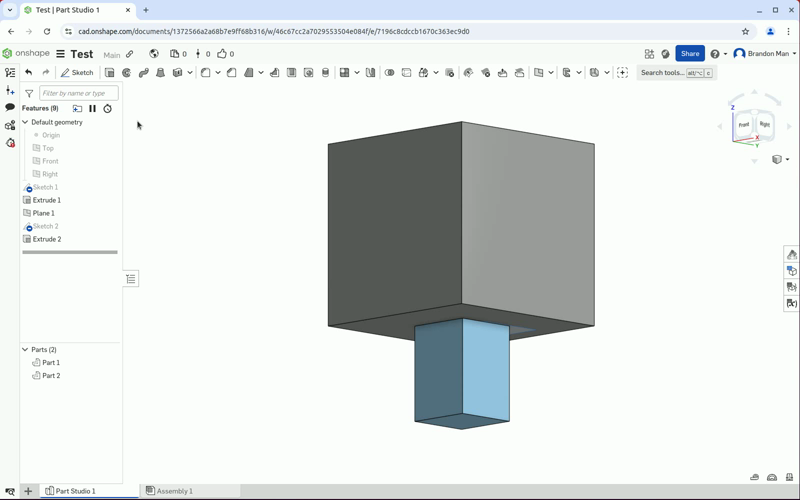
key(down, 3)
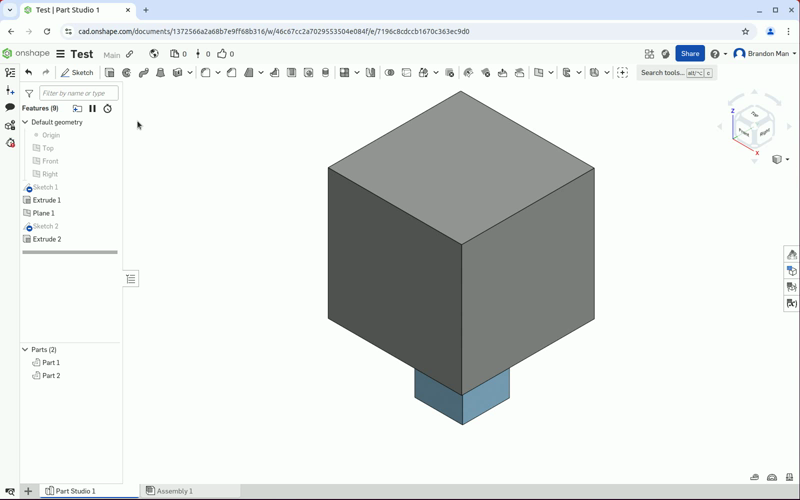
mouse_move(73, 189)
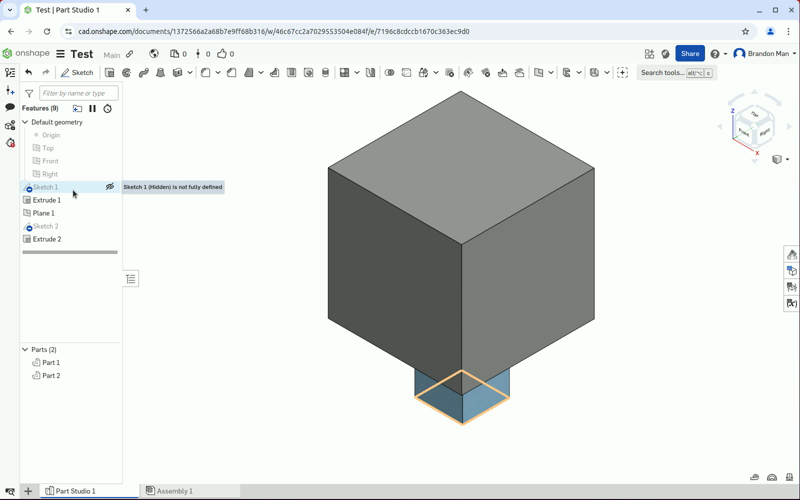
click(73, 189)